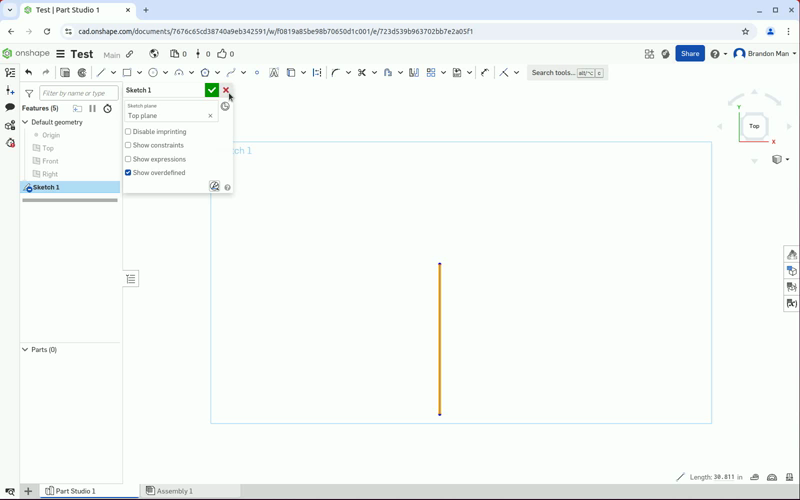
key(shift+h)
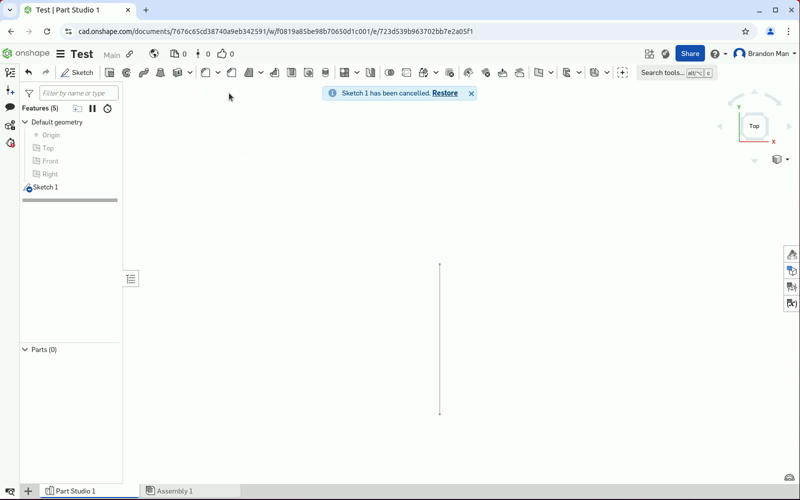
key(shift+s)
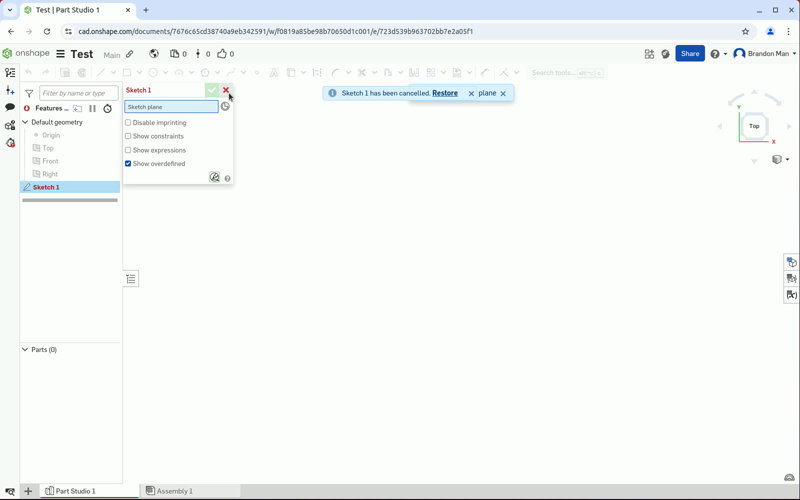
mouse_move(73, 150)
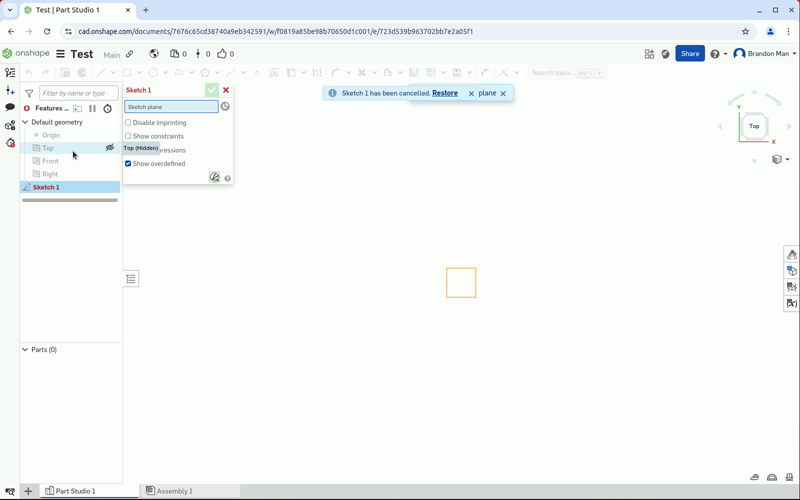
click(73, 150)
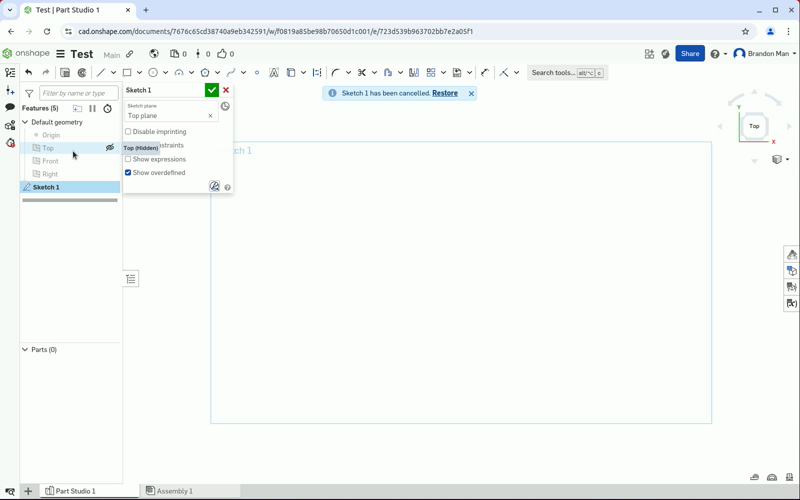
mouse_move(73, 352)
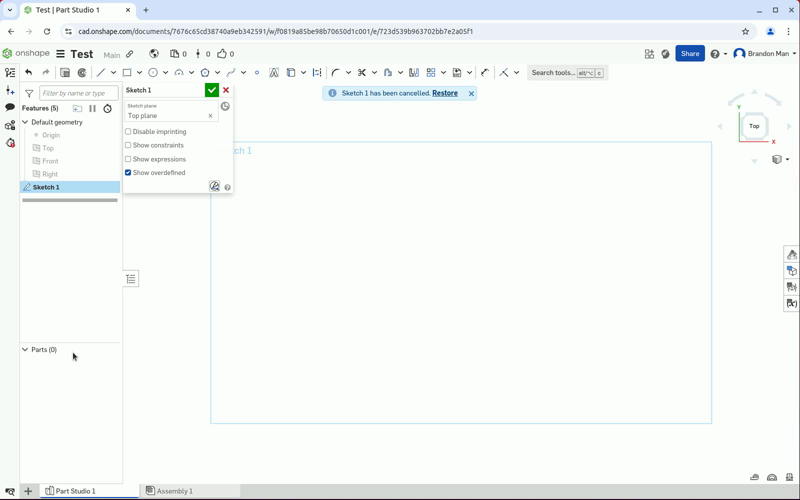
key(y)
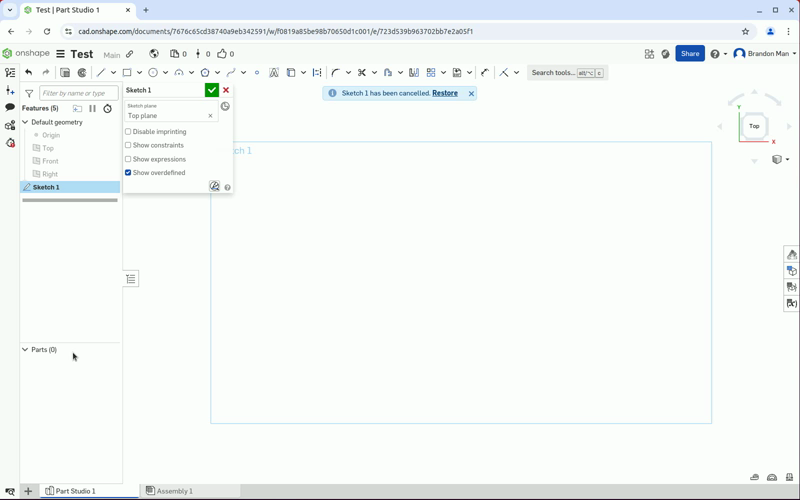
key(c)
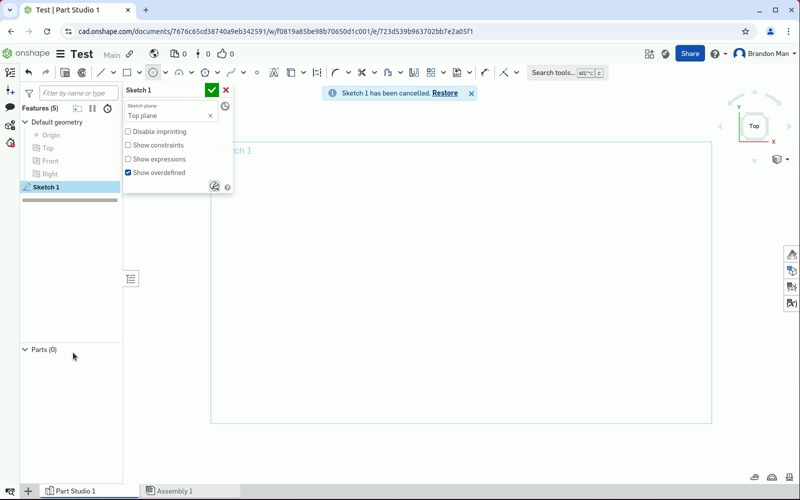
key_down(shift)
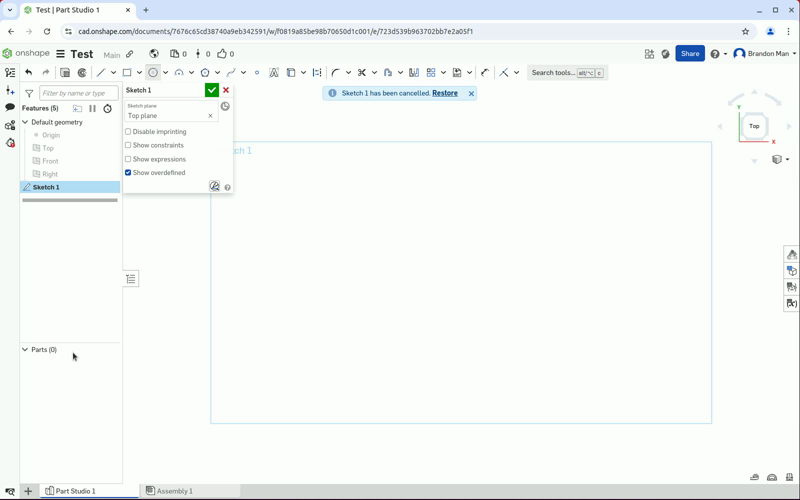
mouse_move(461, 282)
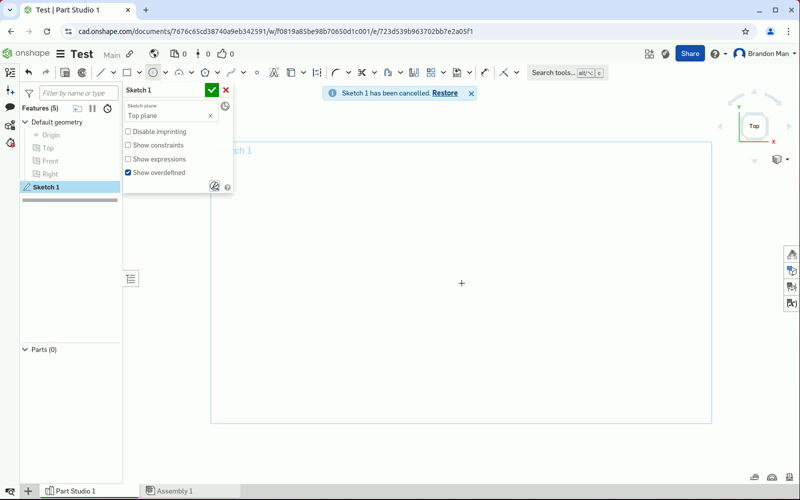
click(461, 282)
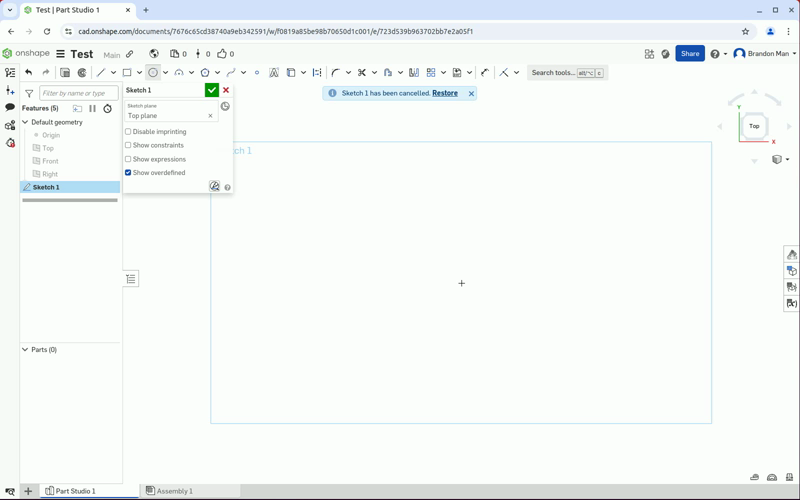
key_up(shift)
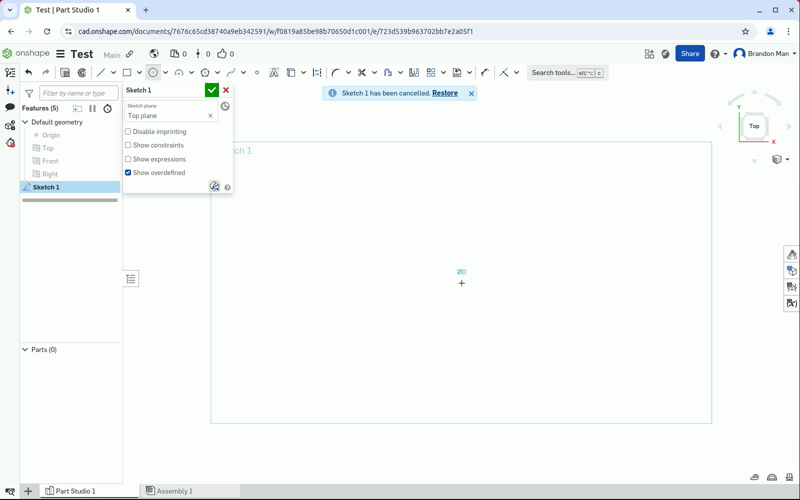
mouse_move(494, 282)
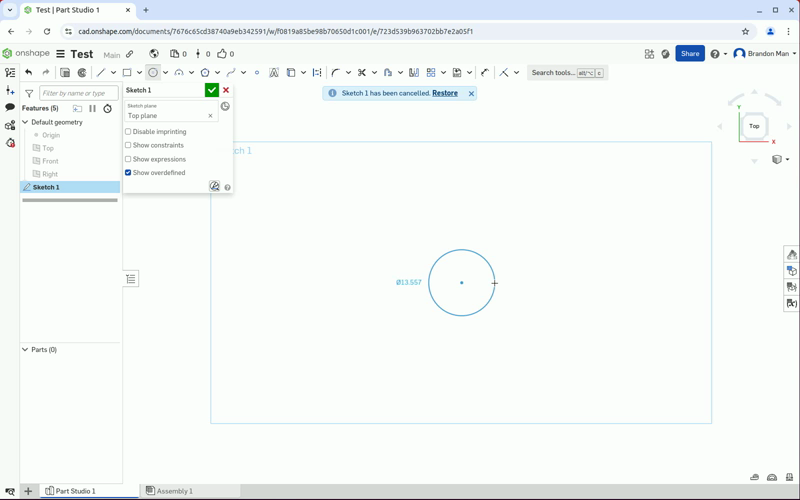
click(494, 282)
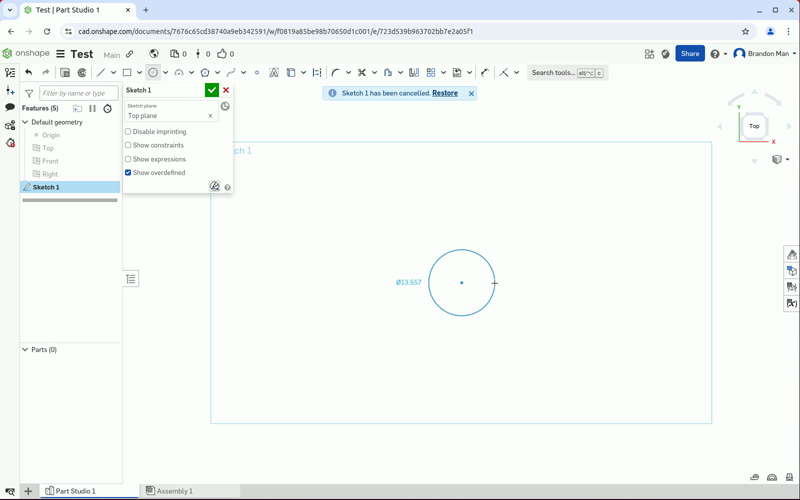
key(esc)
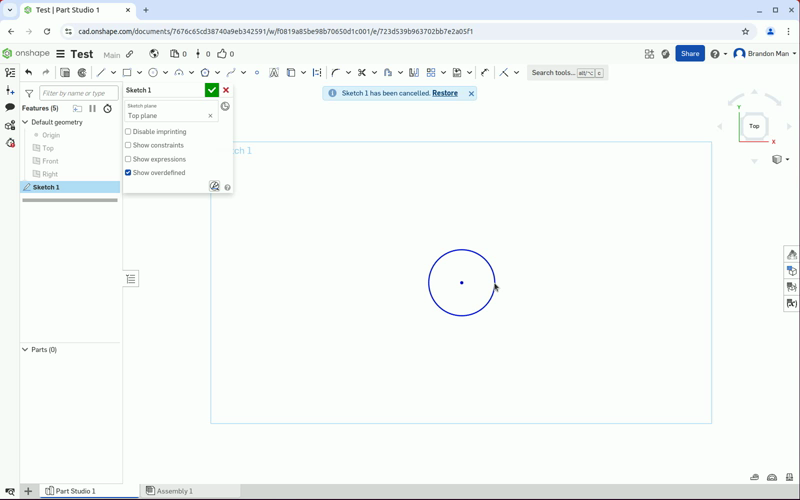
key(c)
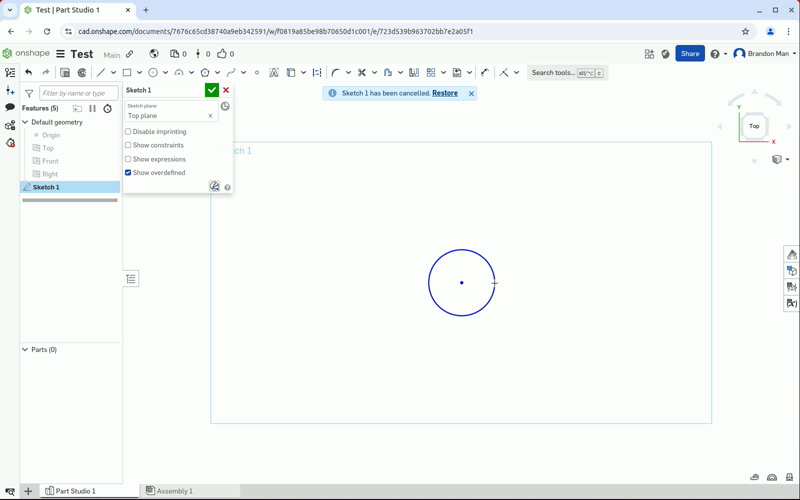
key_down(shift)
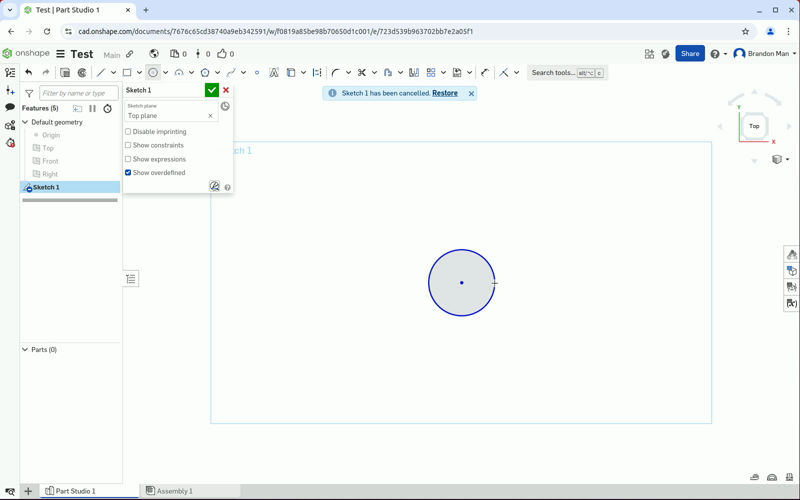
mouse_move(461, 282)
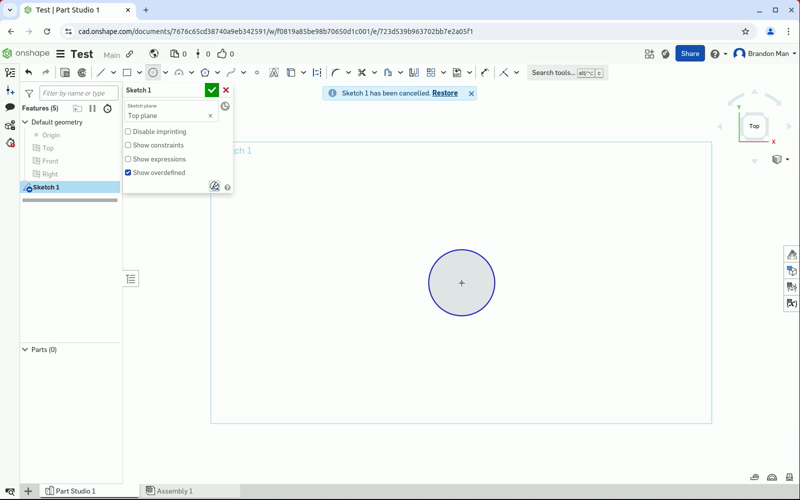
click(461, 282)
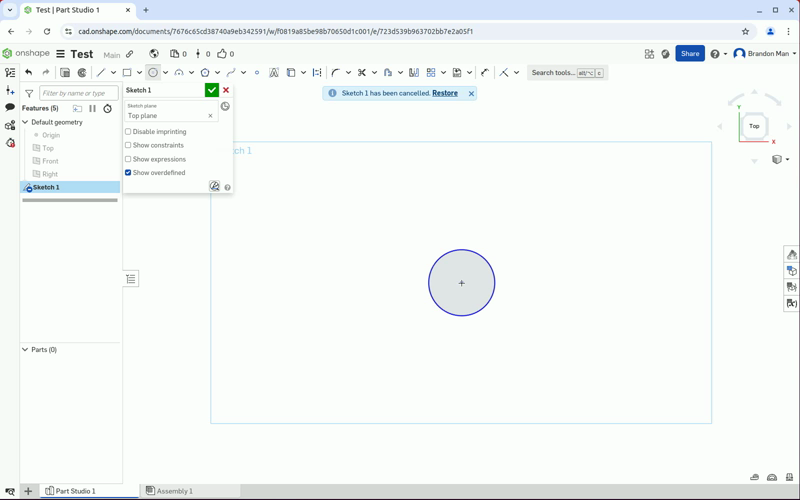
key_up(shift)
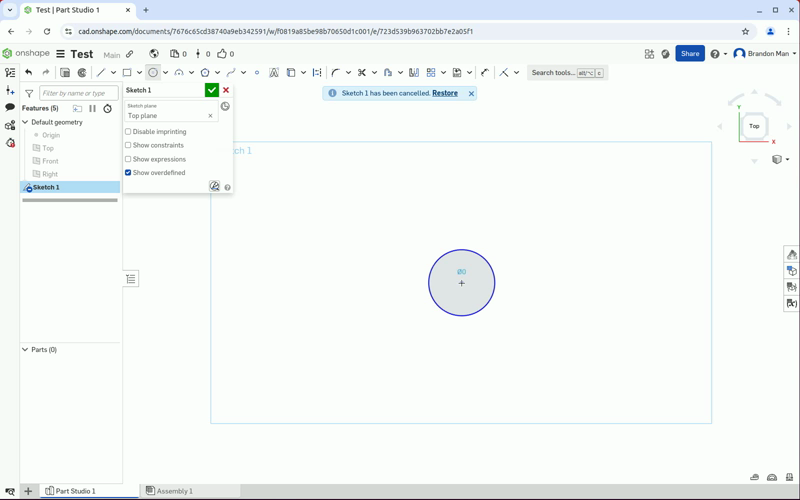
mouse_move(486, 282)
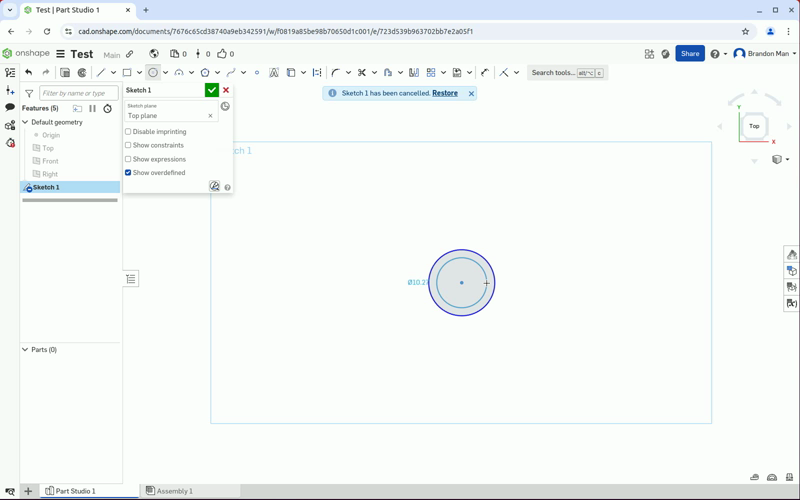
click(486, 282)
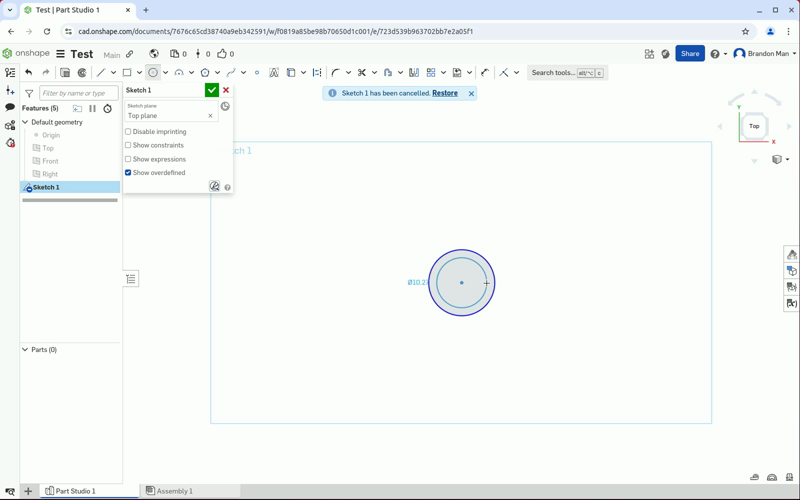
key(esc)
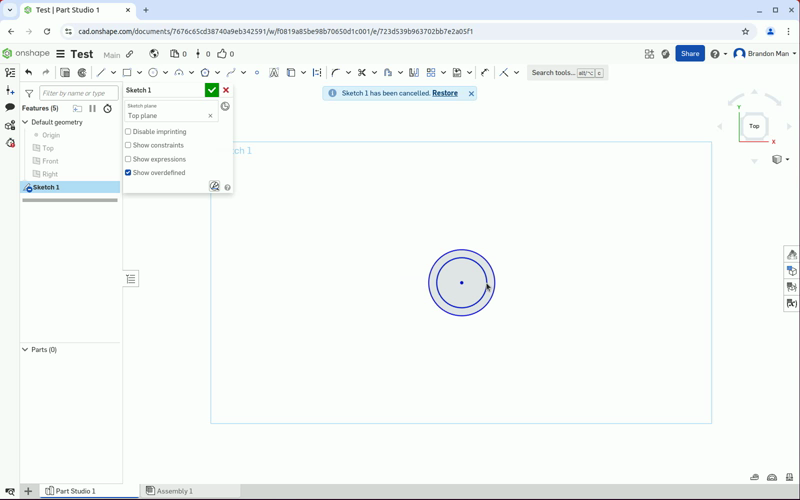
mouse_move(435, 295)
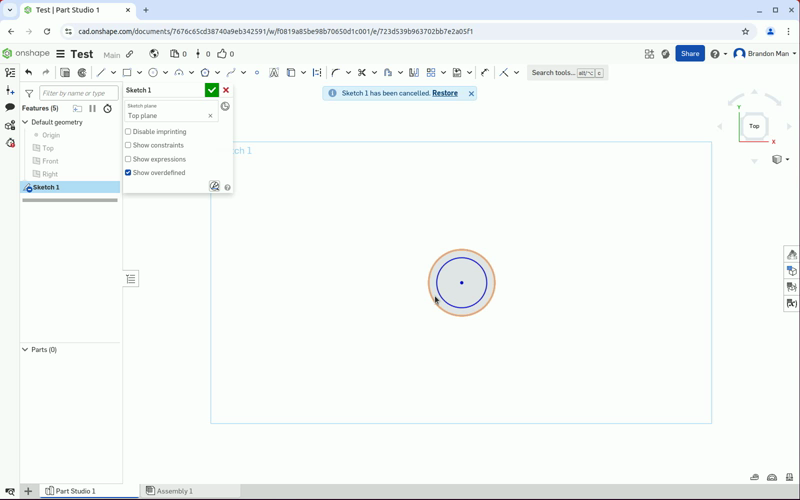
scroll(6)
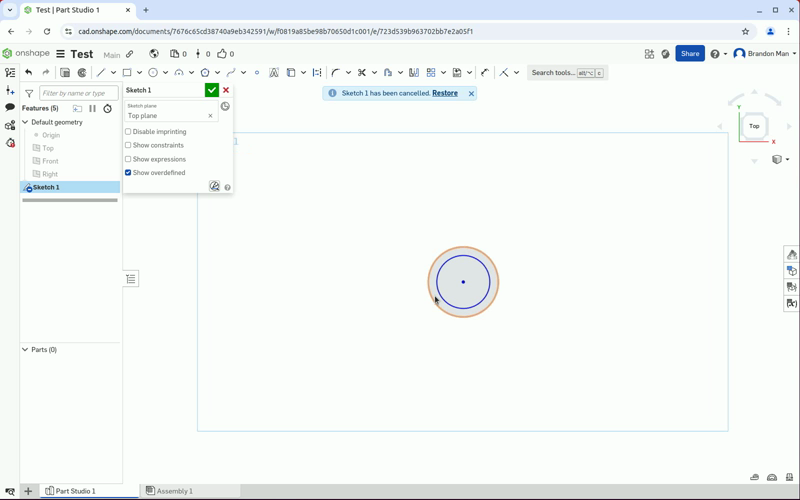
scroll(6)
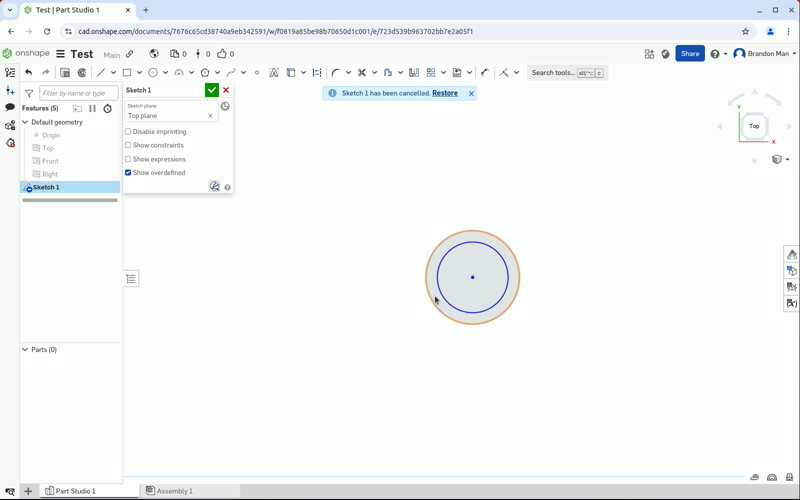
scroll(6)
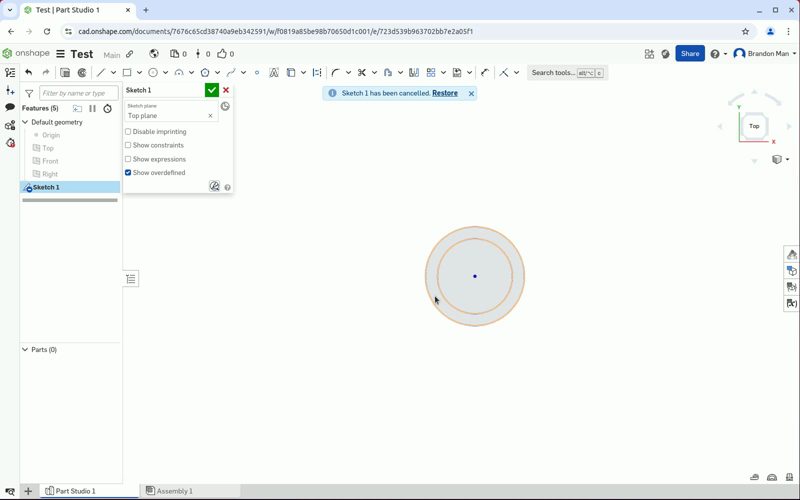
scroll(6)
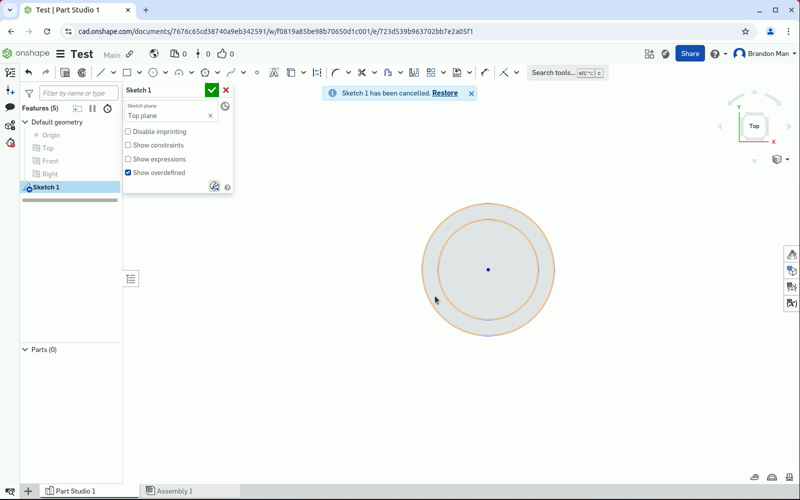
scroll(6)
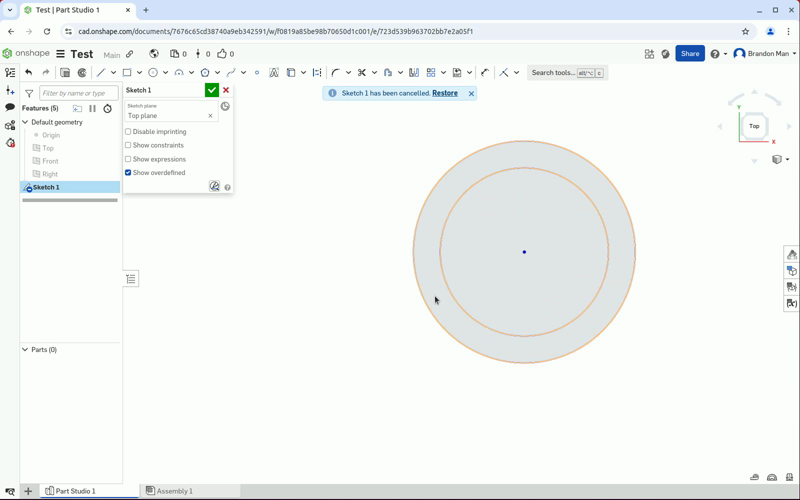
scroll(6)
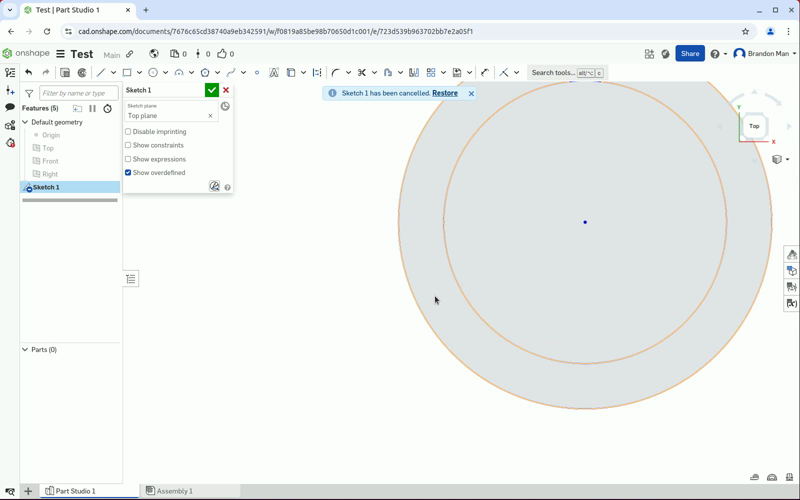
scroll(6)
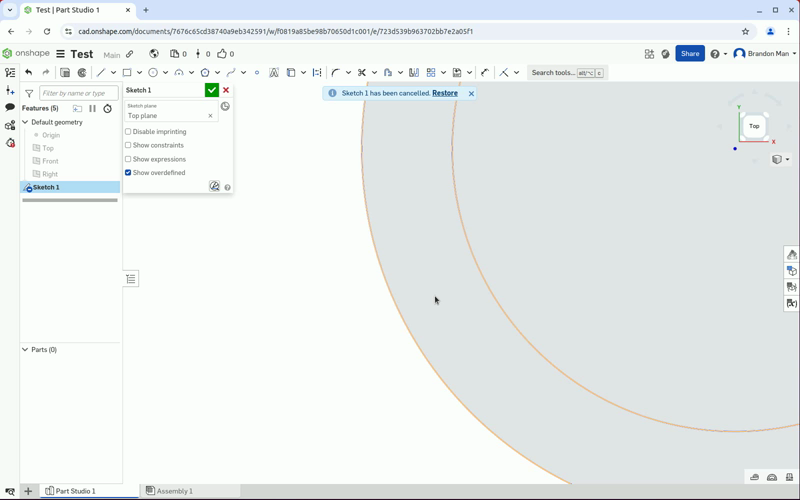
click(435, 295)
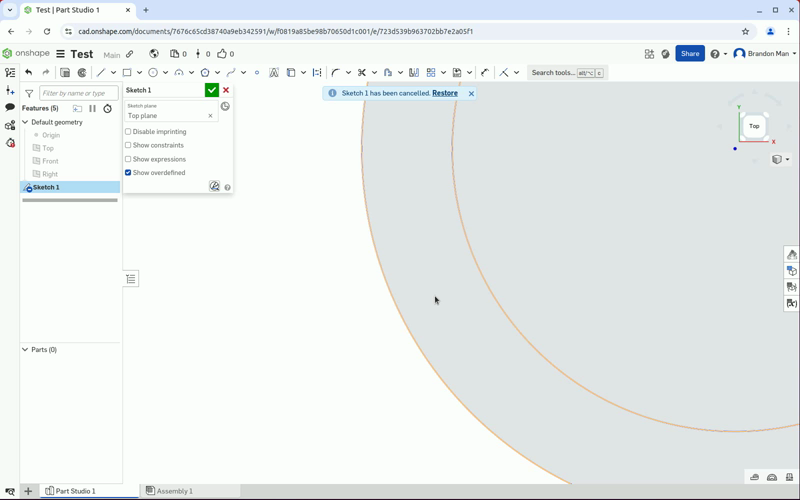
scroll(-6)
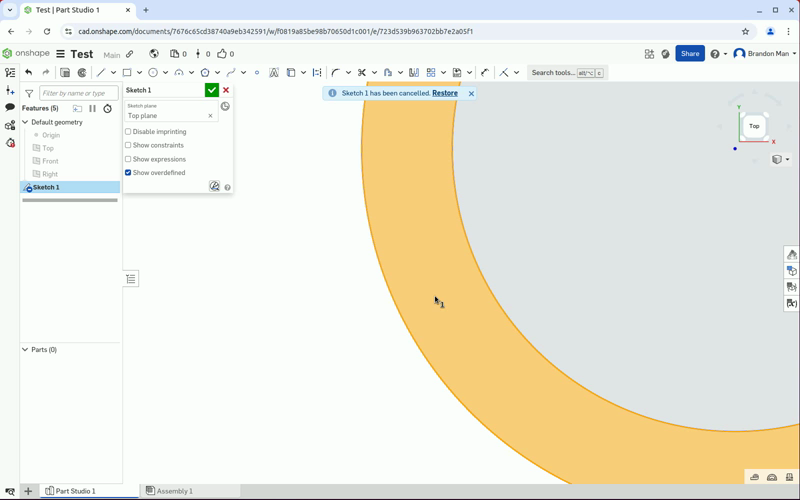
scroll(-6)
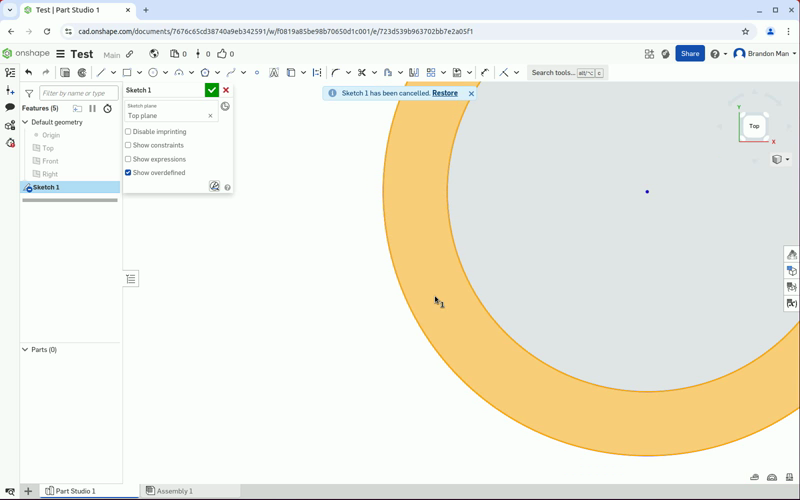
scroll(-6)
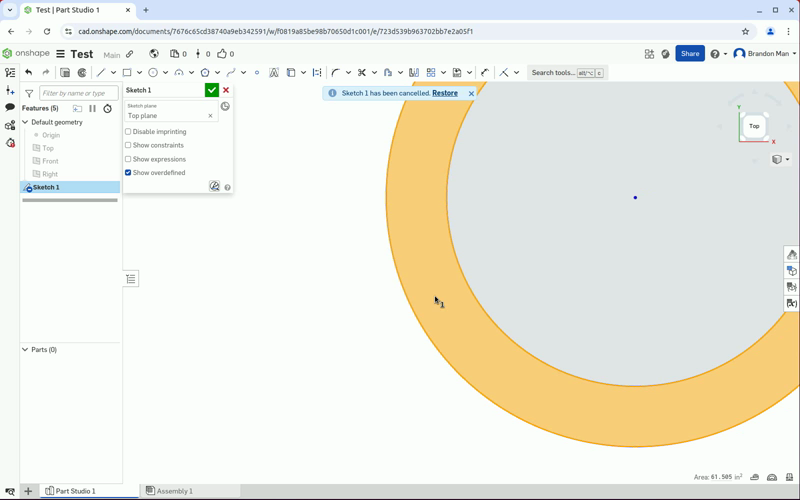
scroll(-6)
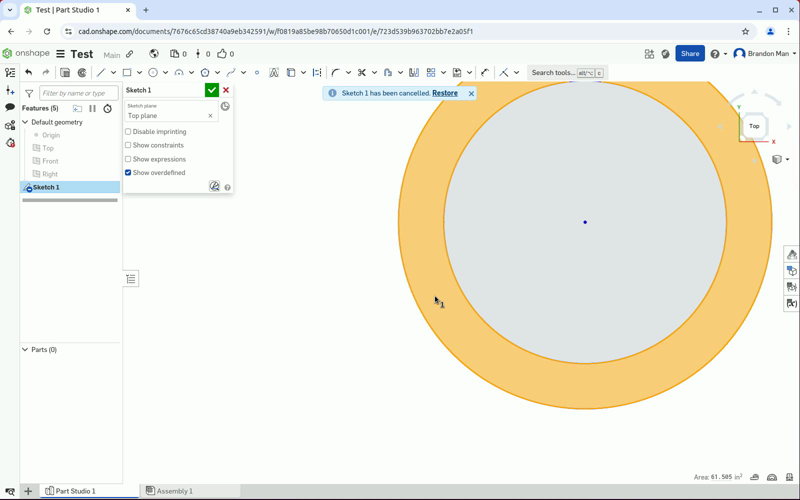
scroll(-6)
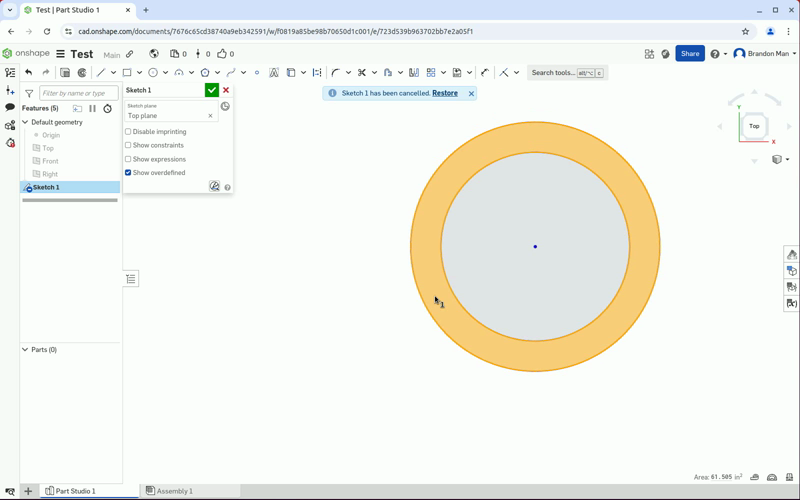
scroll(-6)
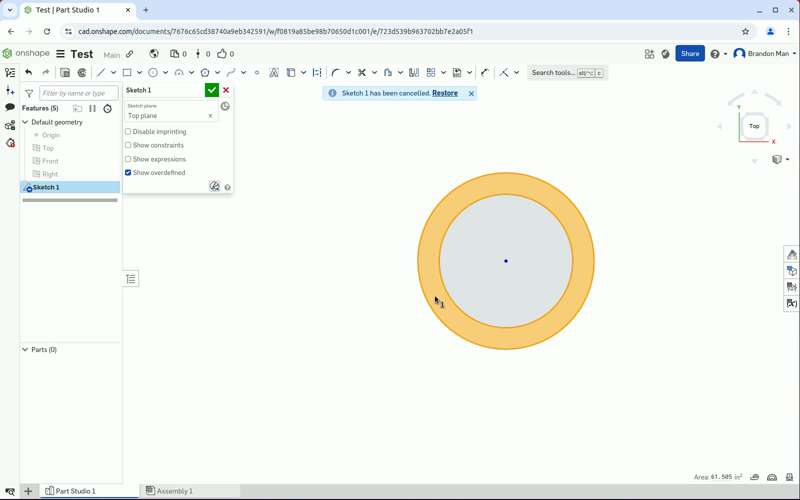
scroll(-6)
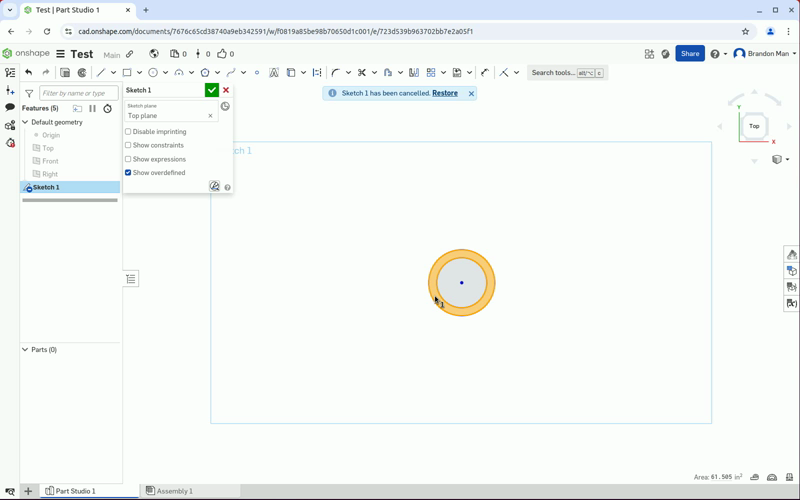
mouse_move(73, 352)
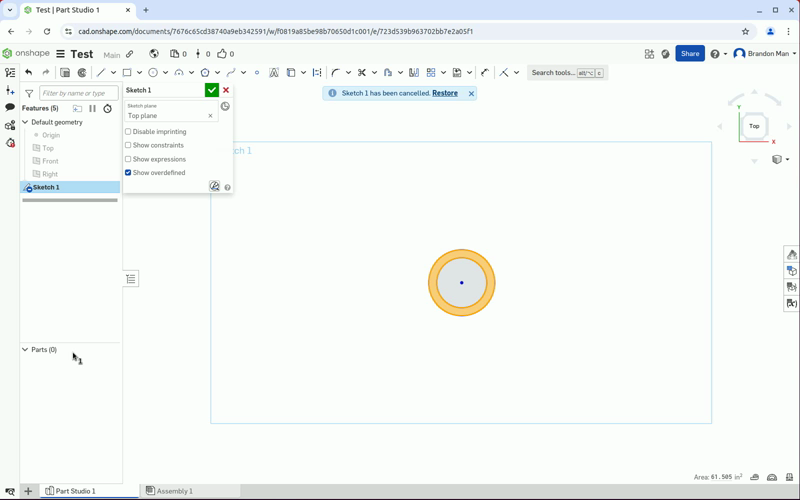
key(shift+y)
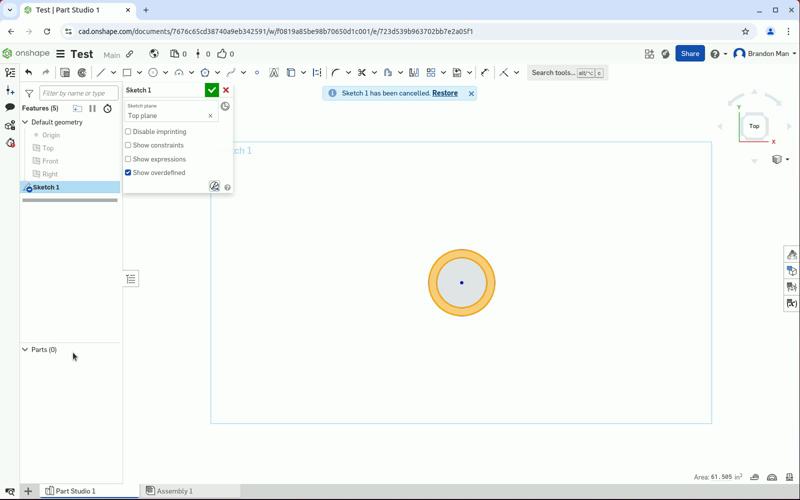
key(shift+e)
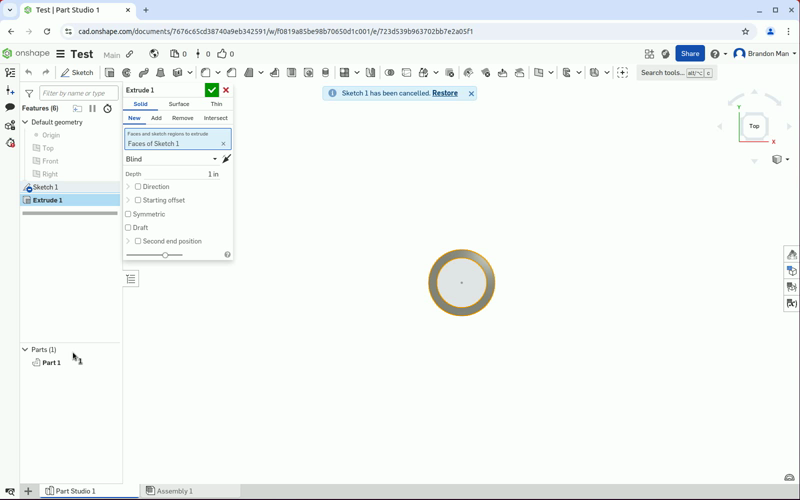
mouse_move(143, 106)
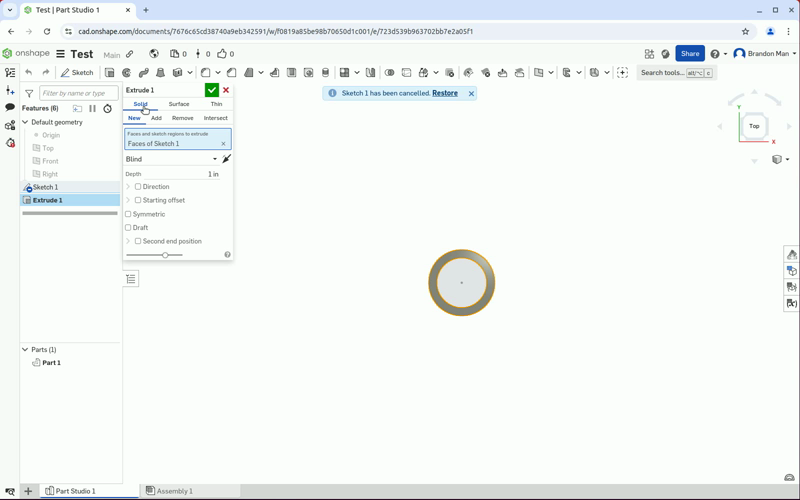
click(143, 106)
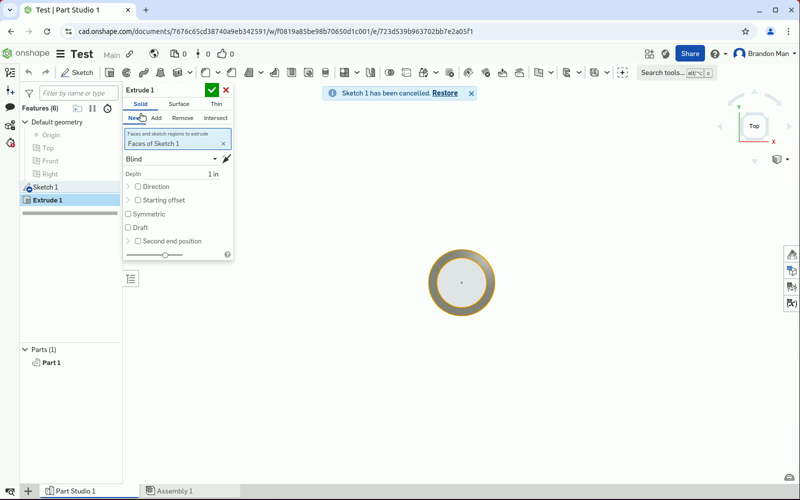
mouse_move(137, 120)
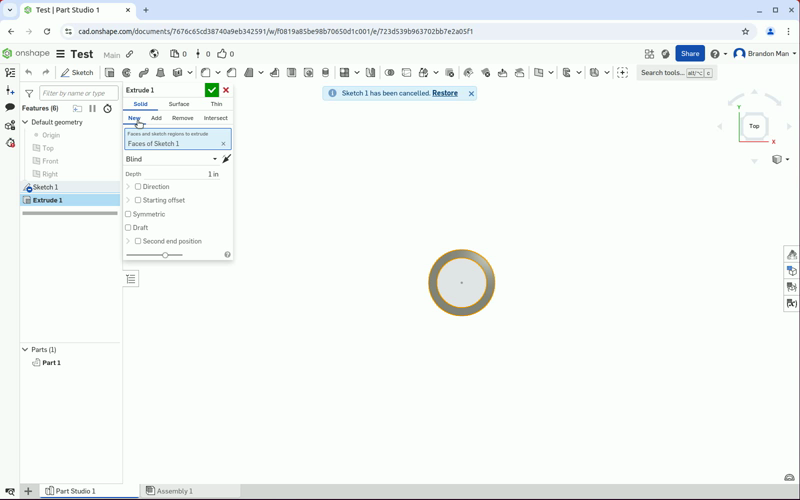
click(137, 120)
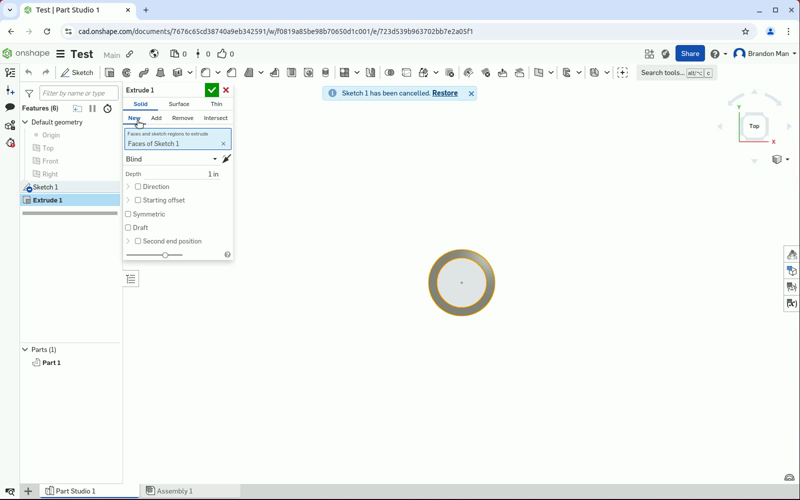
key(tab, 4)
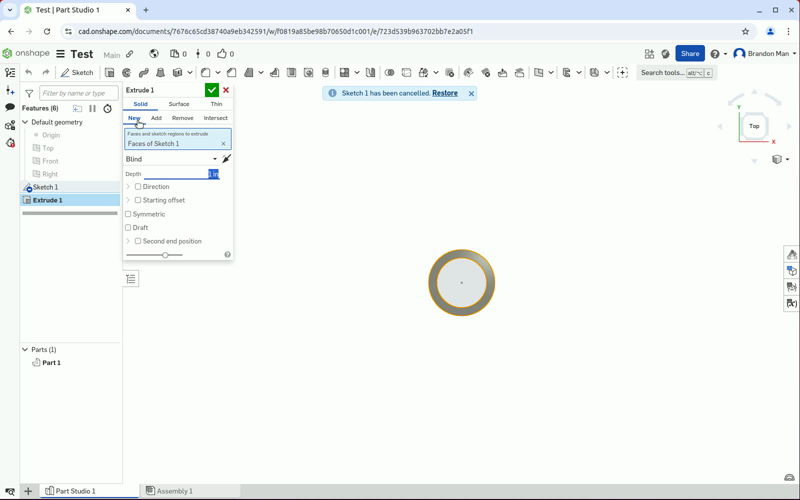
text(9.869)
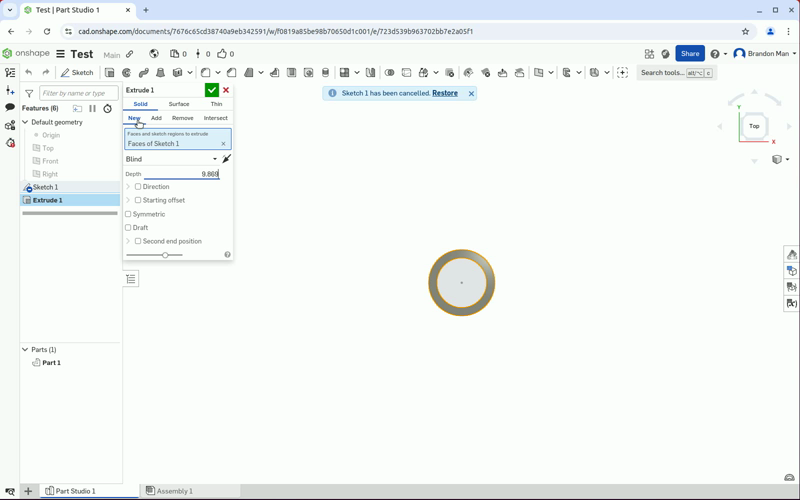
key(enter)
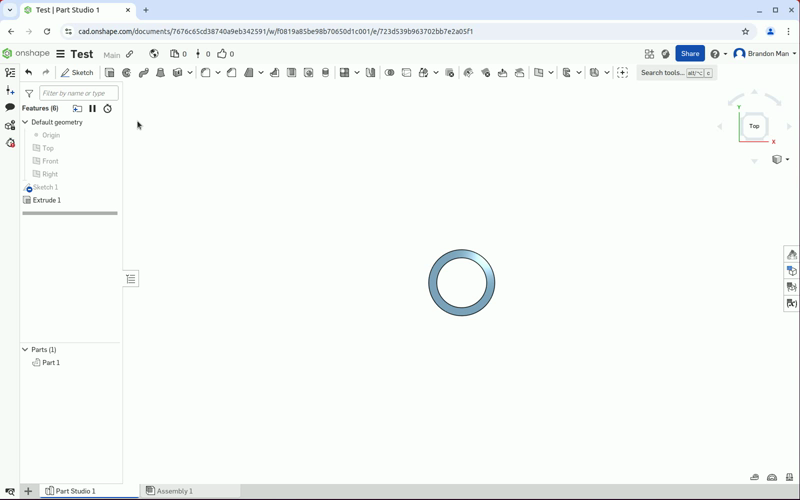
key(shift+h)
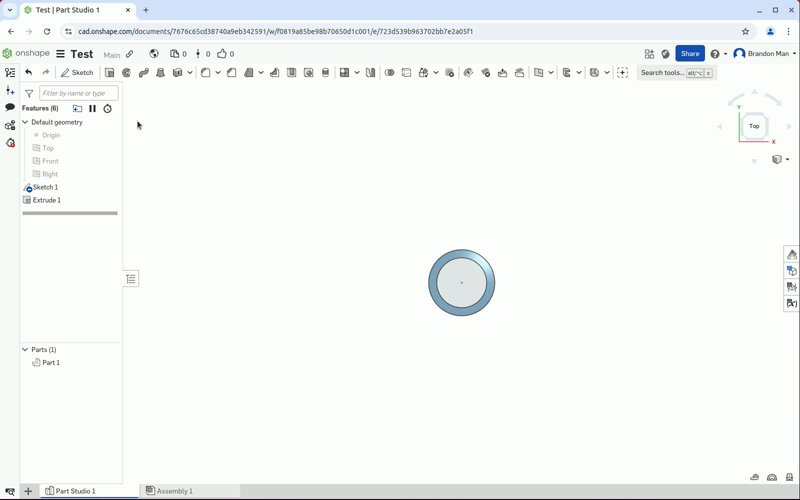
key(shift+h)
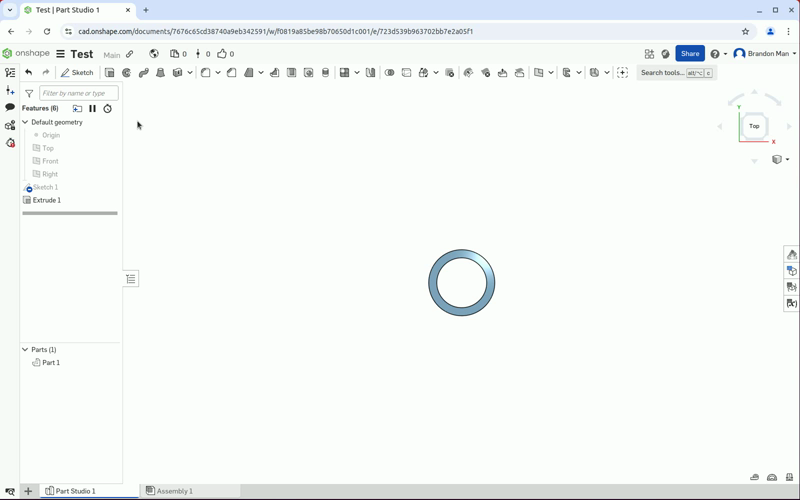
mouse_move(73, 189)
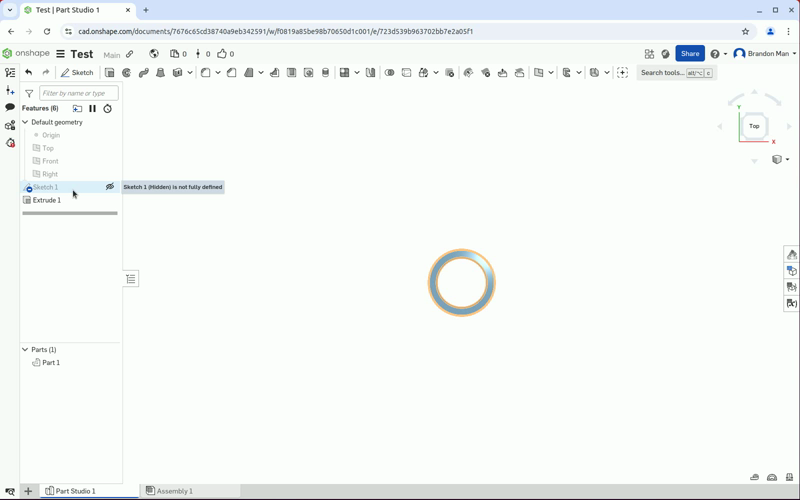
click(73, 189)
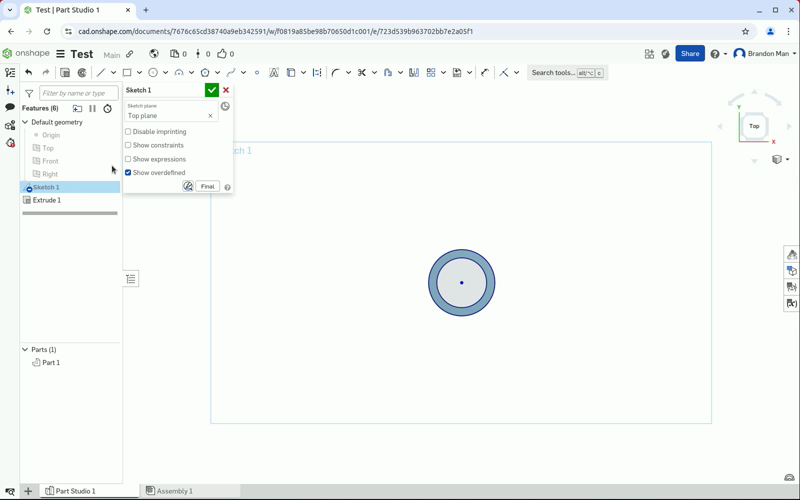
mouse_move(229, 92)
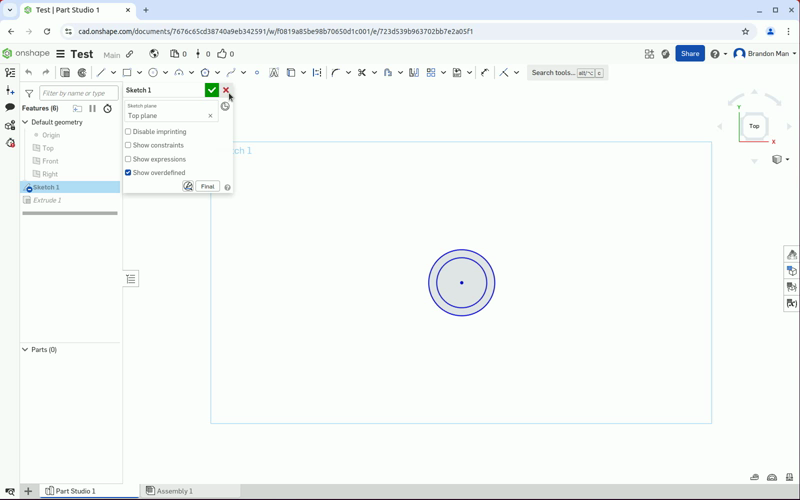
click(229, 92)
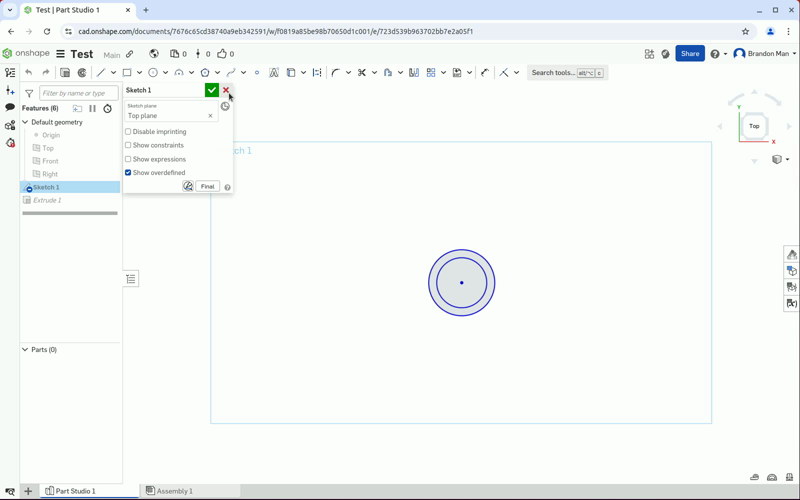
key(shift+s)
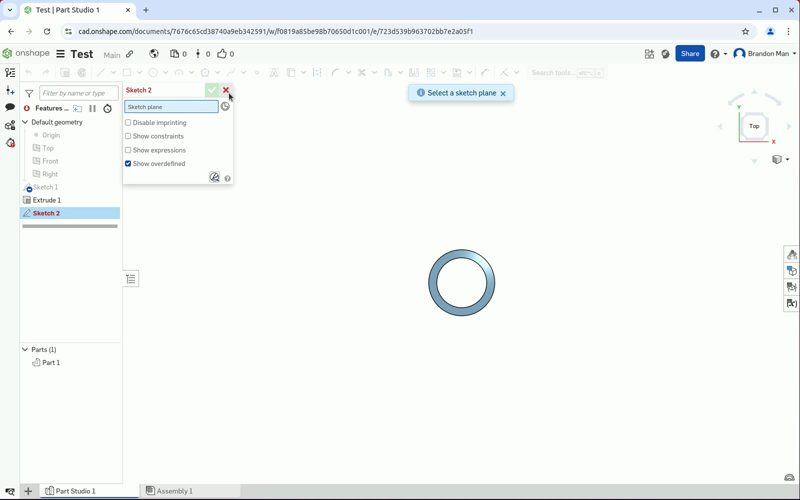
mouse_move(73, 150)
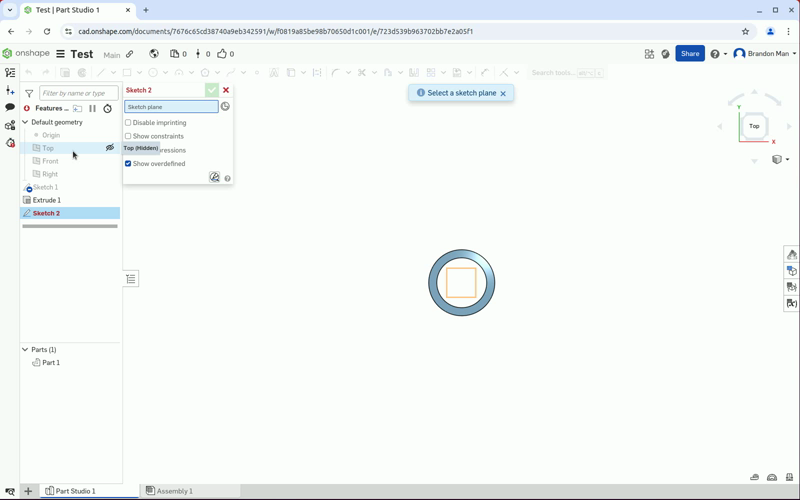
click(73, 150)
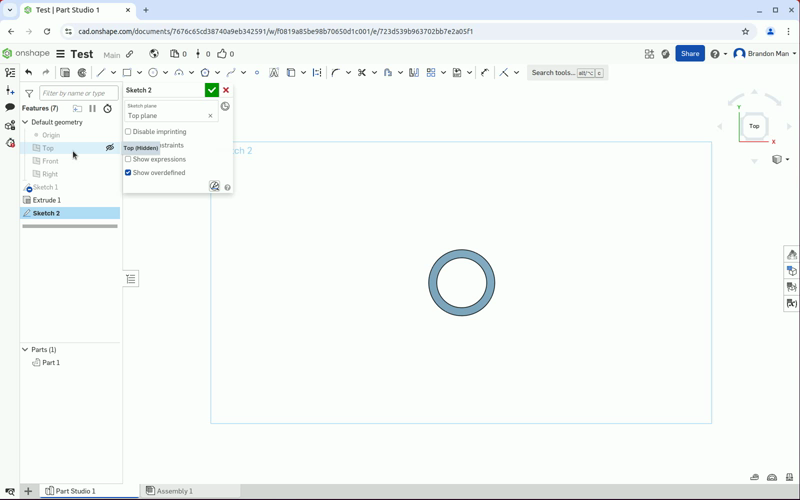
mouse_move(73, 352)
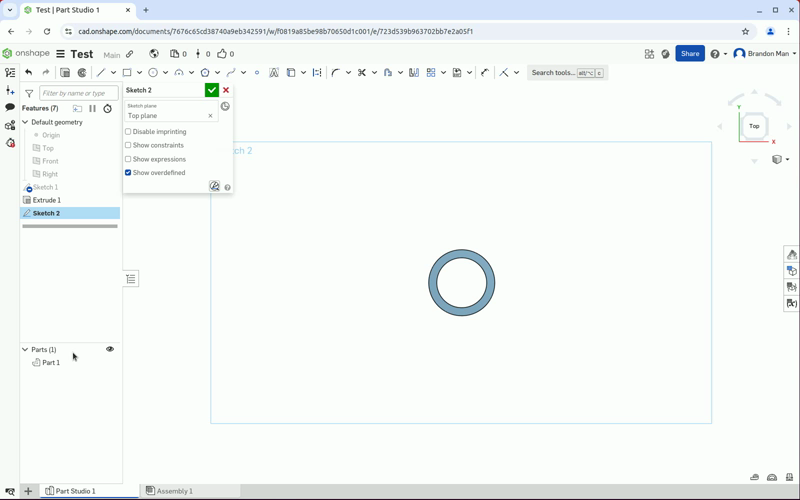
key(y)
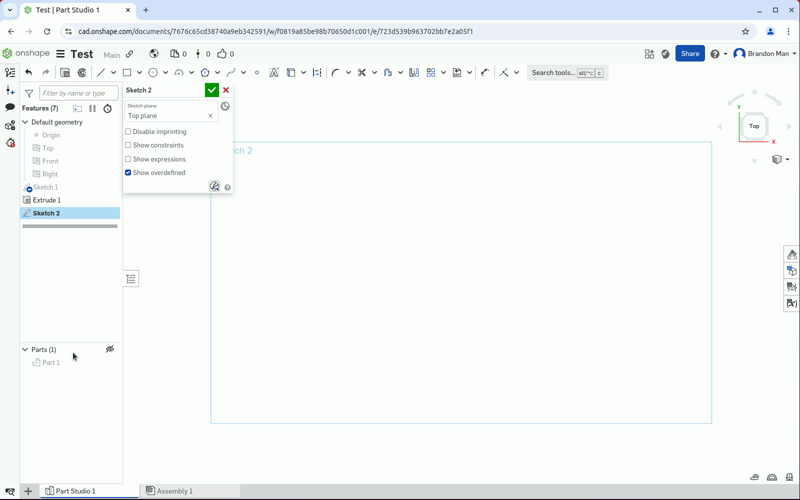
key(a)
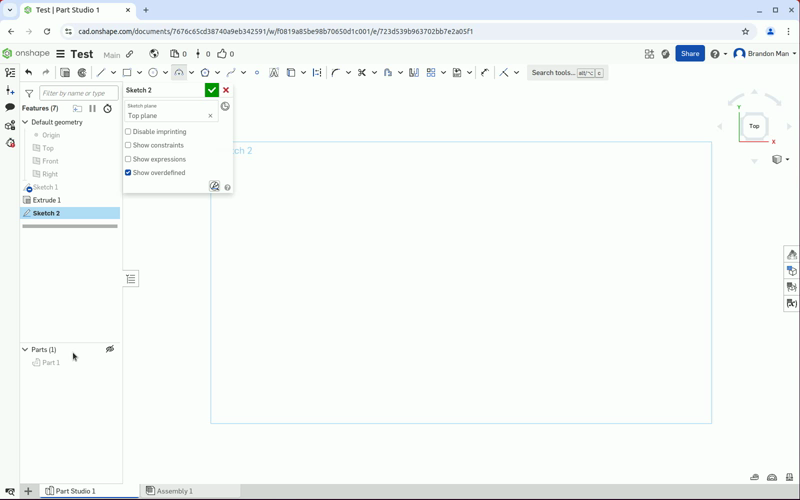
key_down(shift)
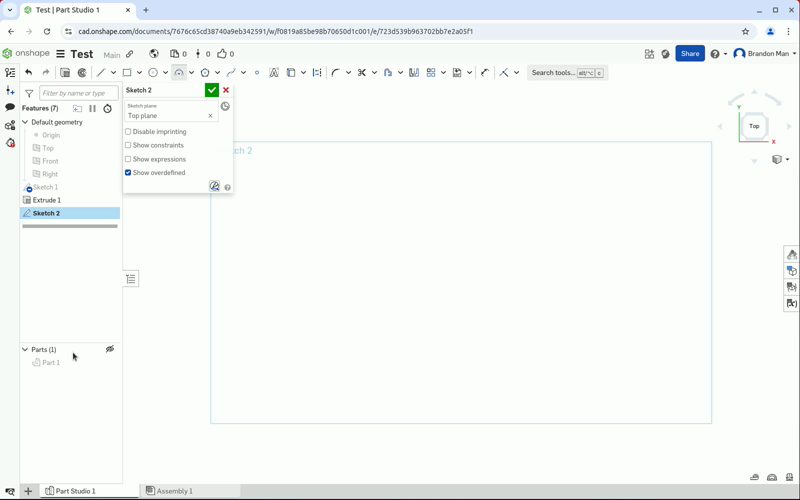
mouse_move(429, 278)
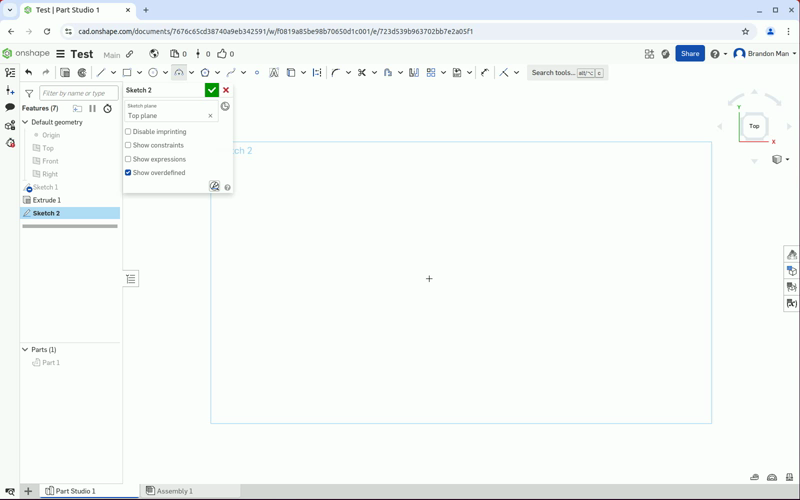
click(429, 278)
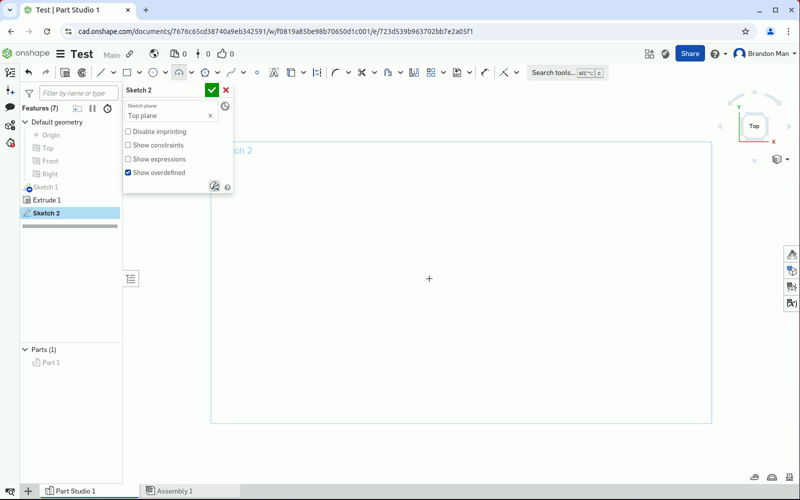
key_up(shift)
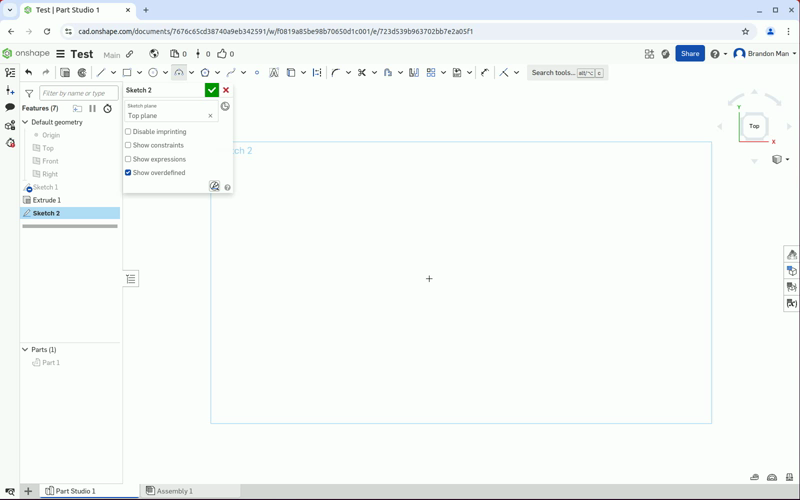
key_down(shift)
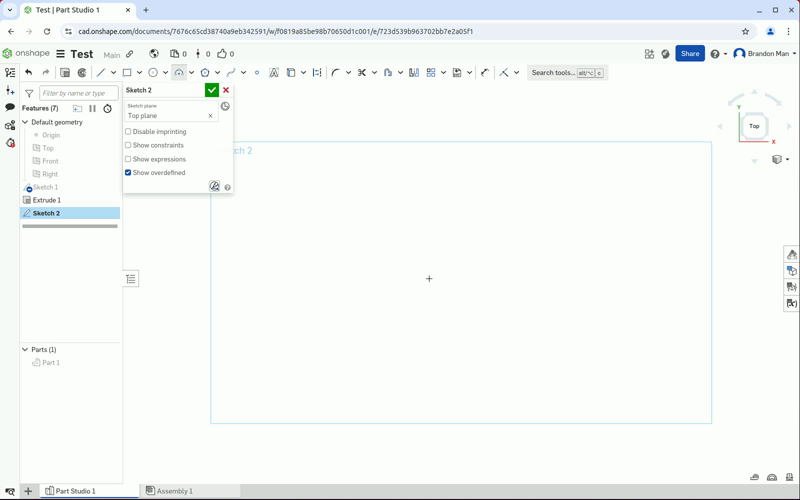
mouse_move(493, 278)
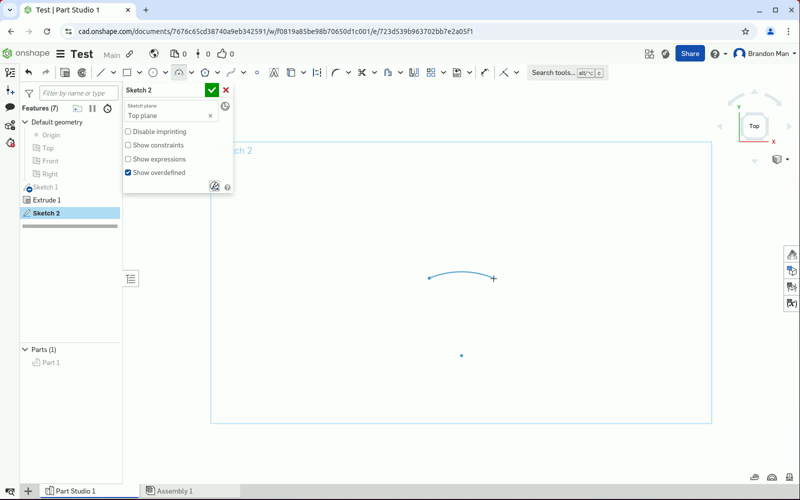
click(493, 278)
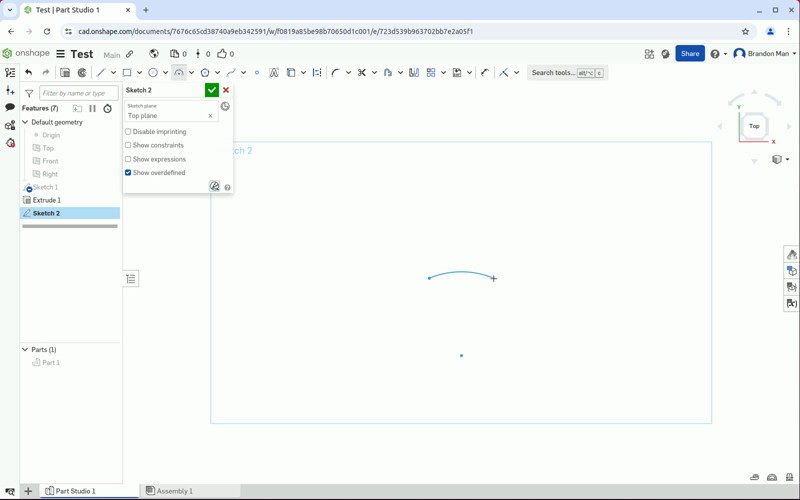
mouse_move(461, 249)
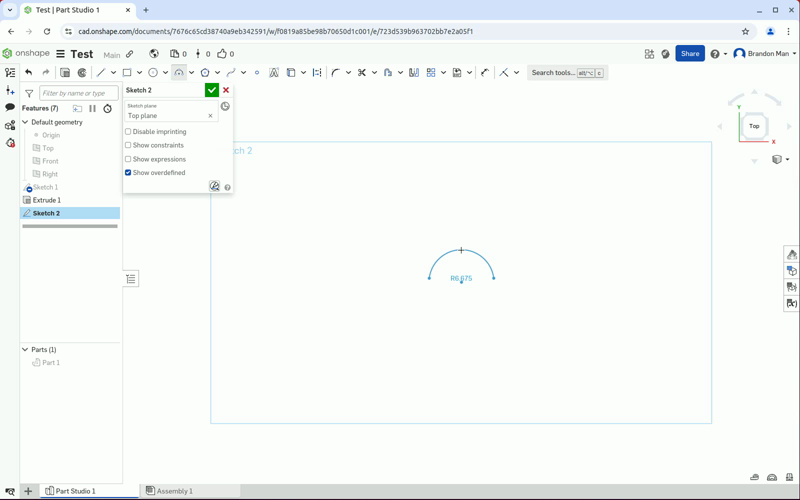
click(461, 249)
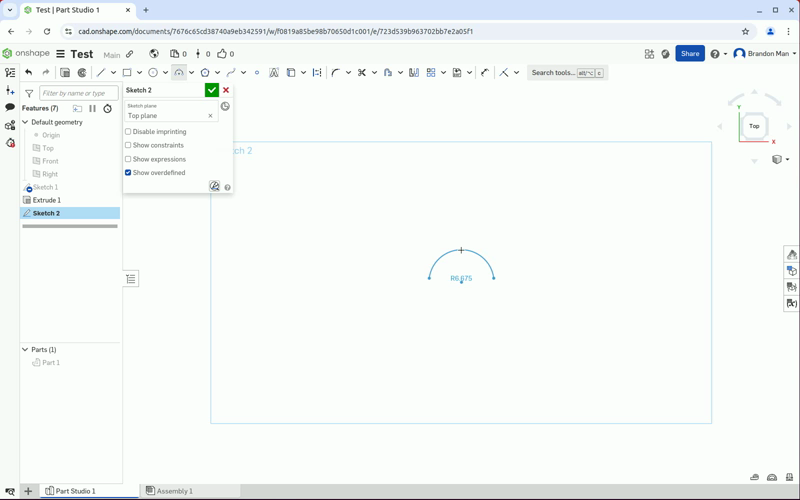
key_up(shift)
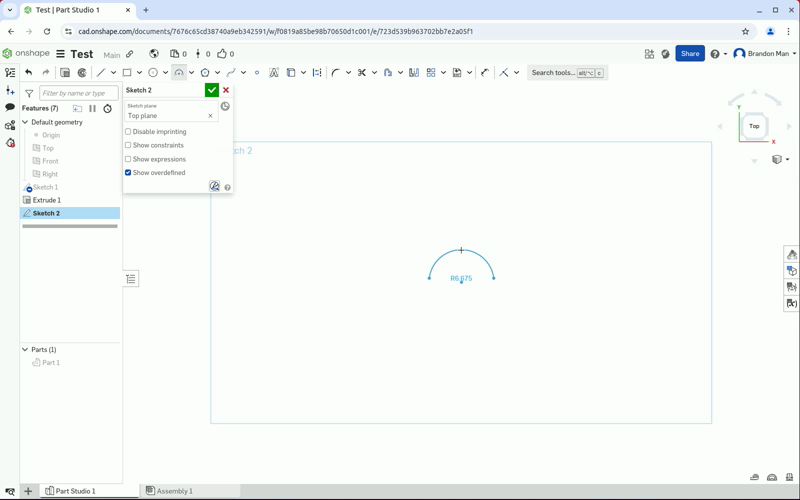
key(esc)
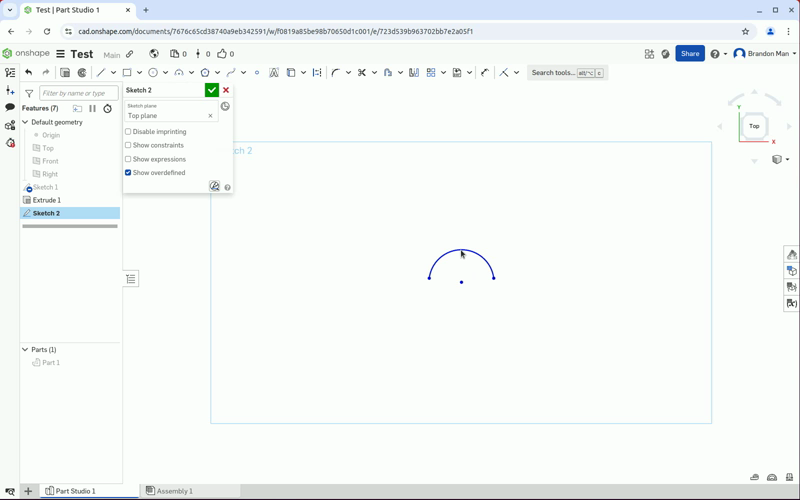
key(l)
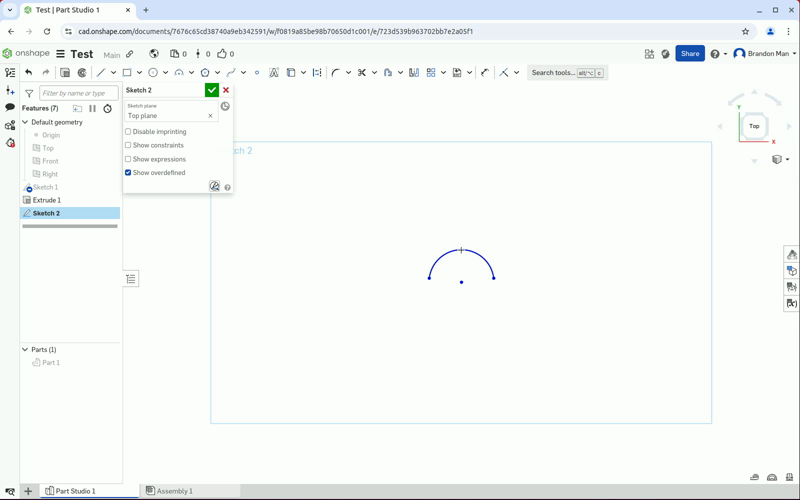
mouse_move(493, 278)
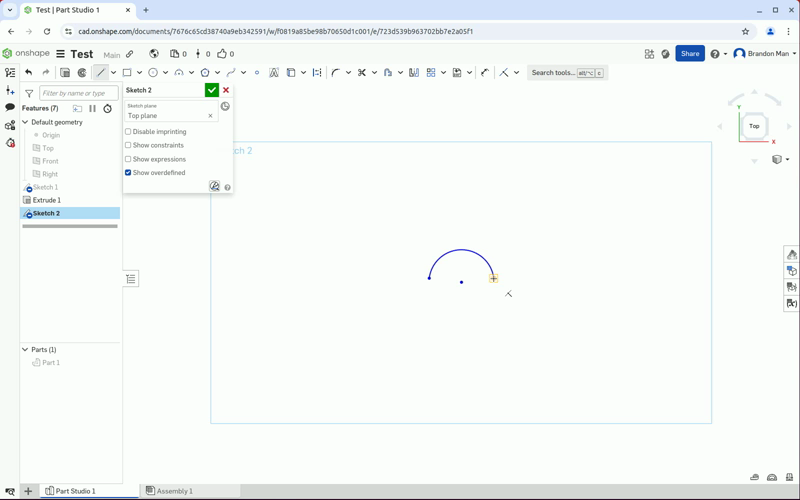
click(493, 278)
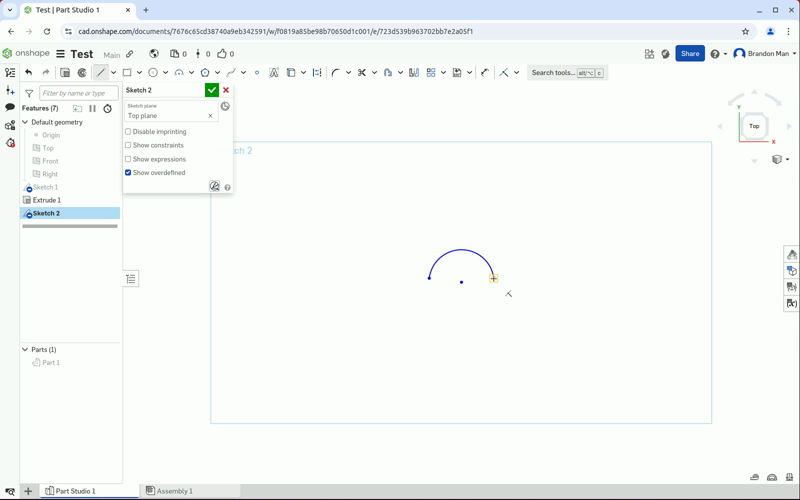
key_down(shift)
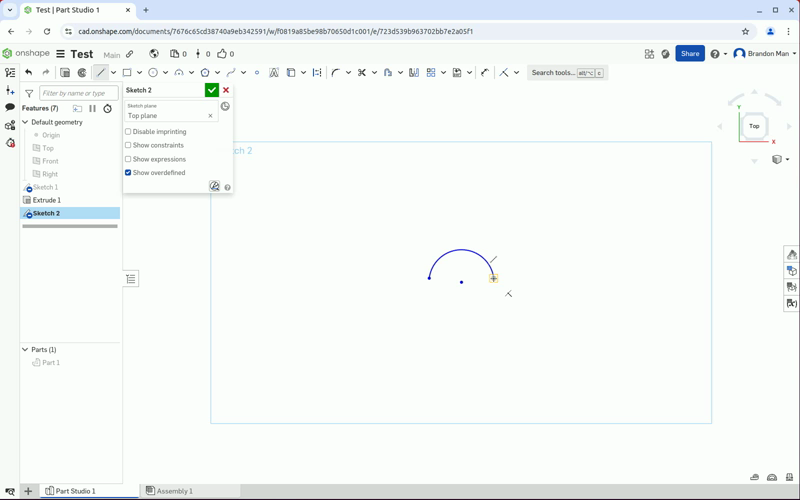
mouse_move(481, 188)
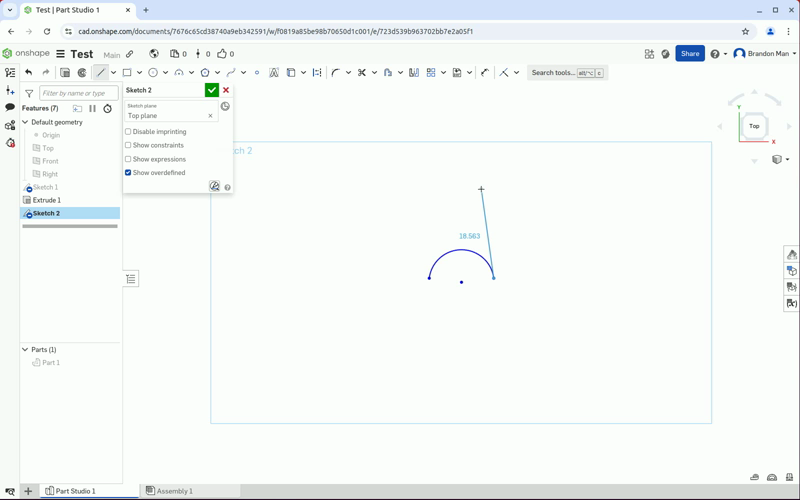
click(481, 188)
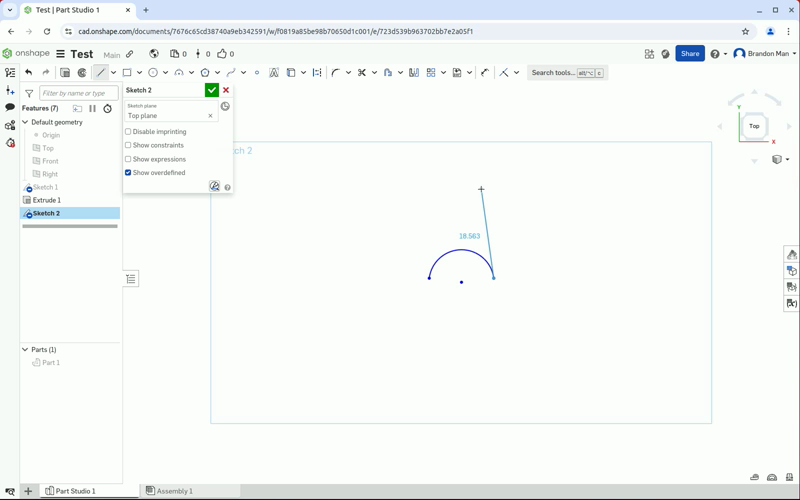
key_up(shift)
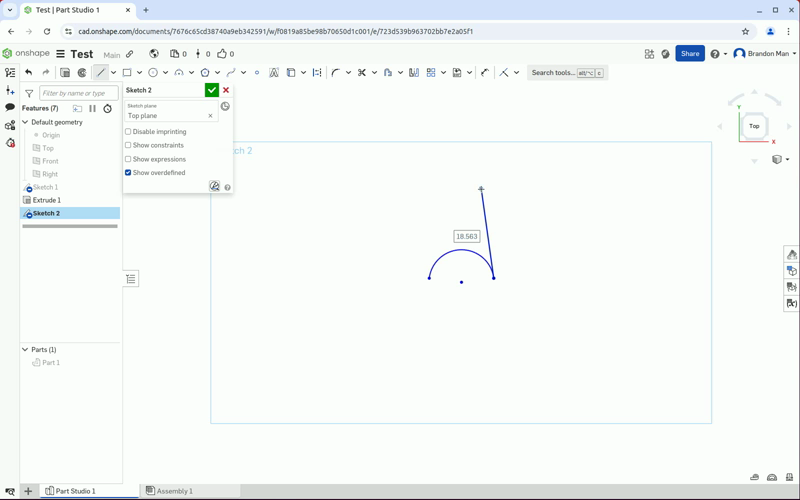
key(esc)
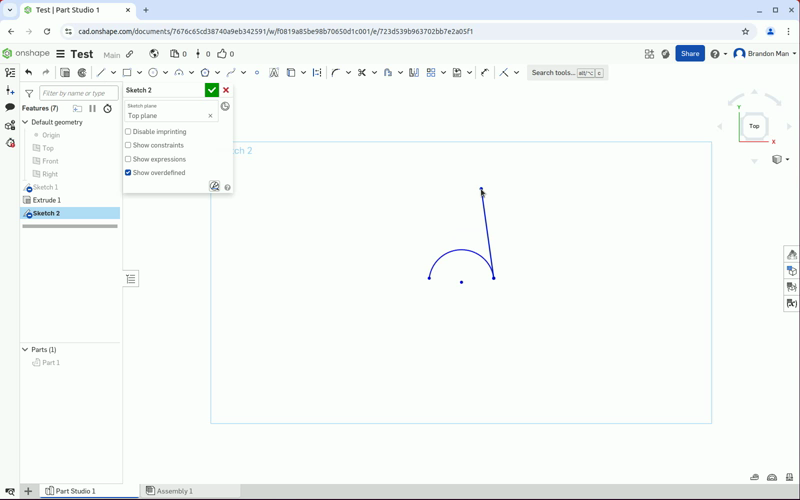
key(a)
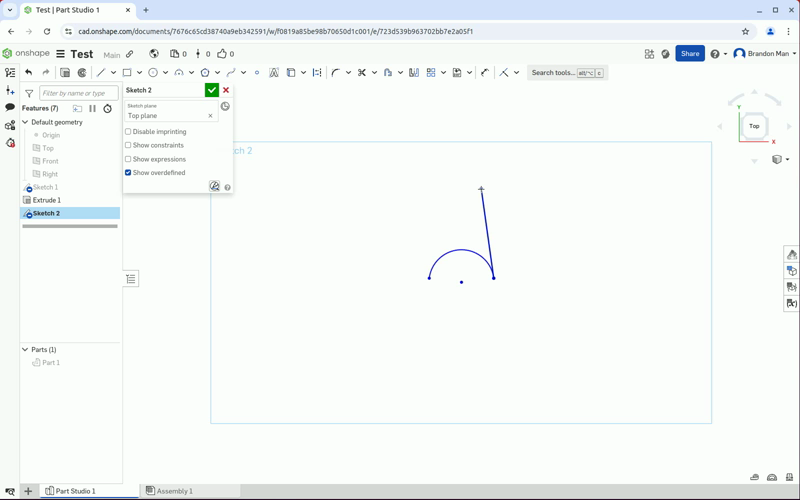
mouse_move(481, 188)
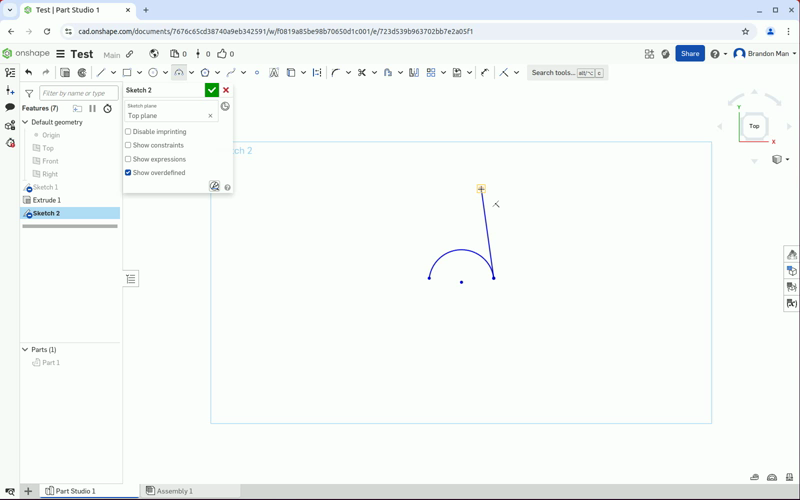
click(481, 188)
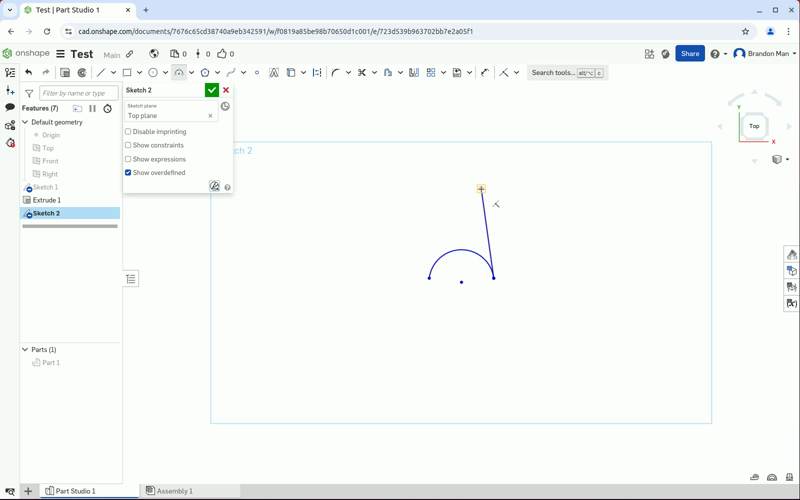
key_down(shift)
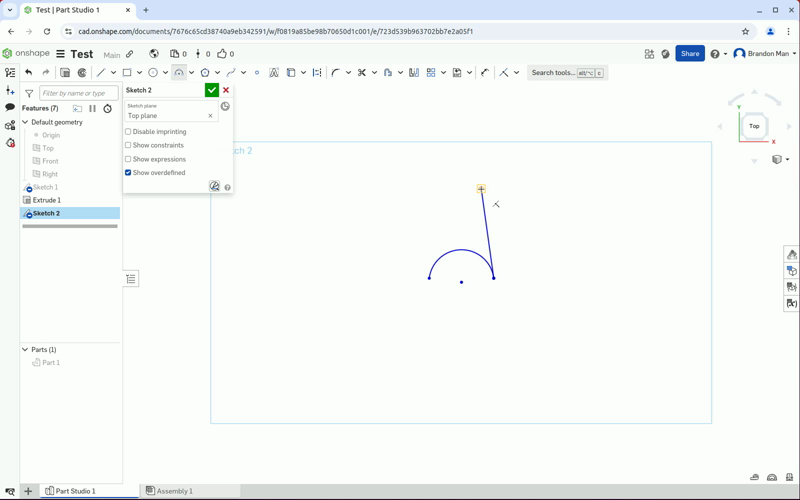
mouse_move(440, 186)
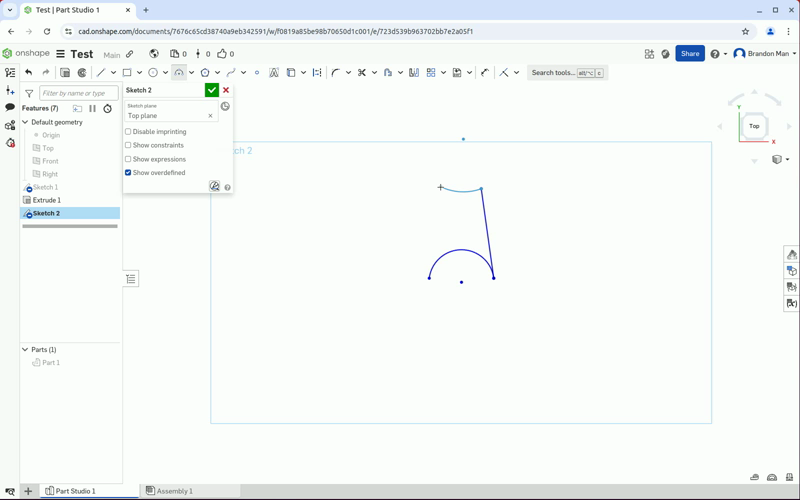
click(440, 186)
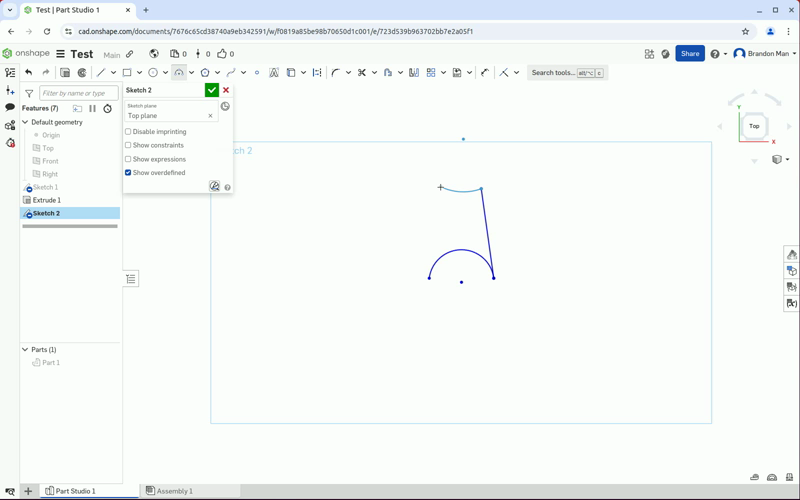
mouse_move(459, 209)
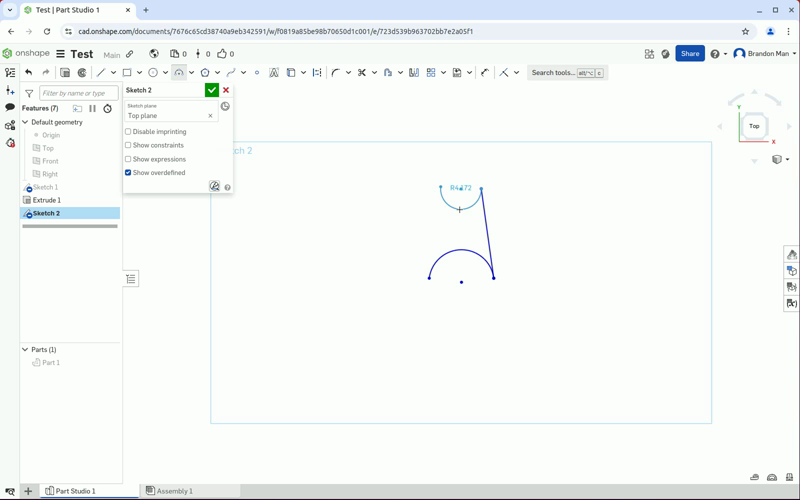
click(459, 209)
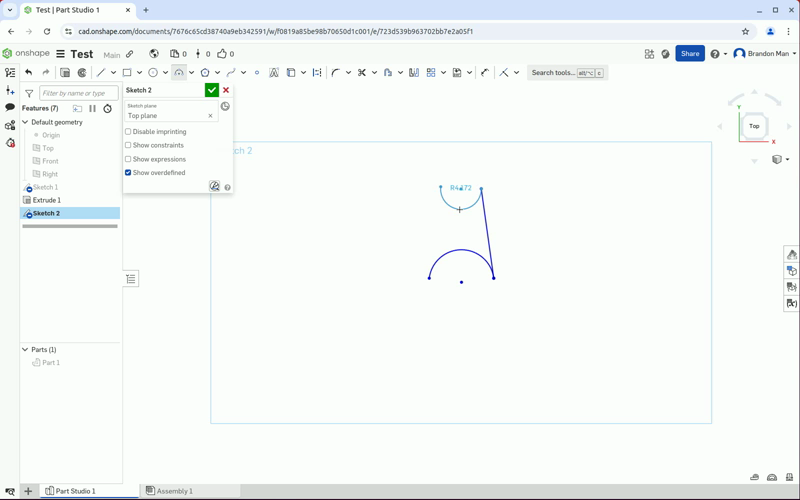
key_up(shift)
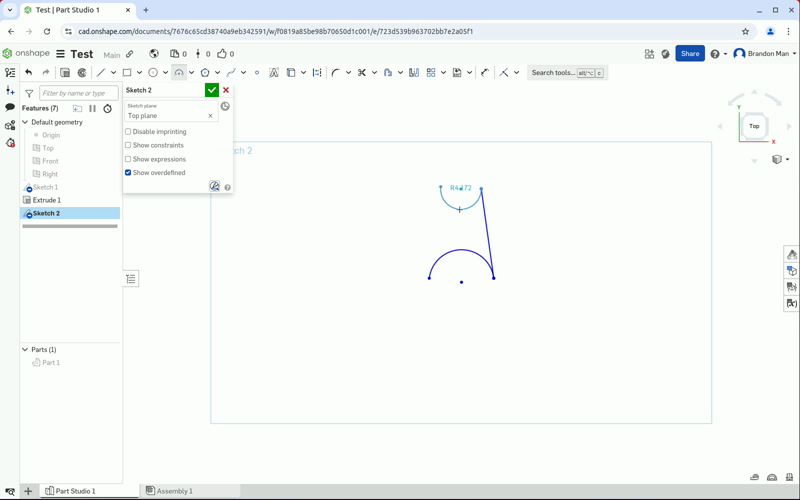
key(esc)
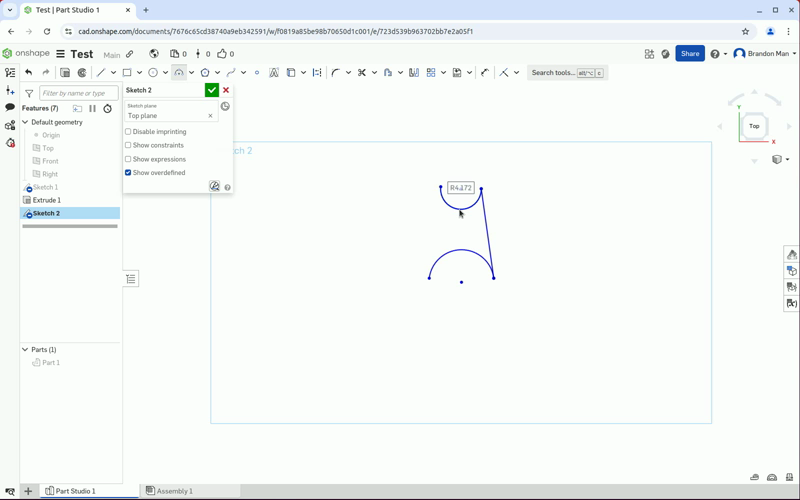
key(l)
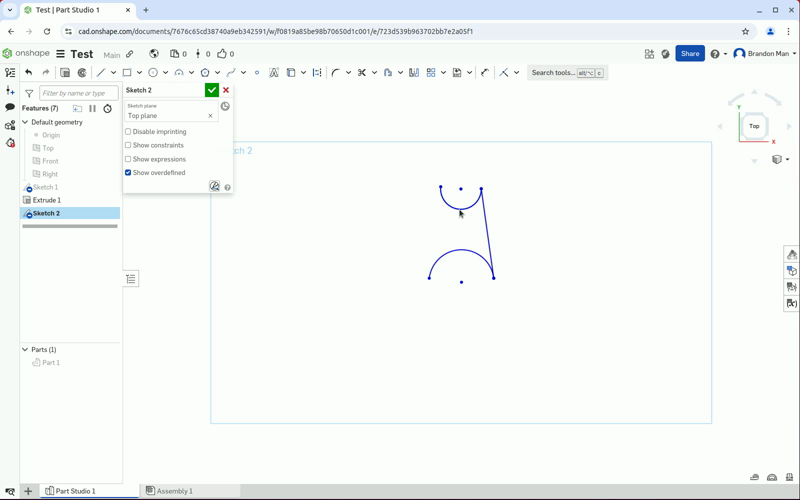
mouse_move(440, 186)
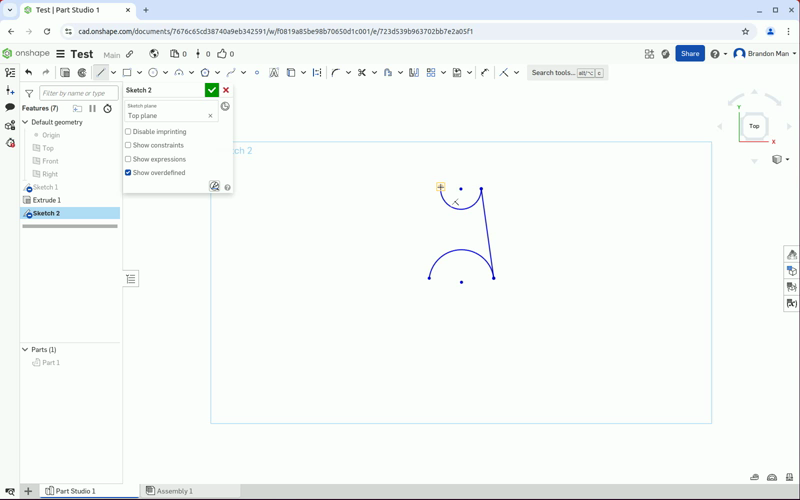
click(440, 186)
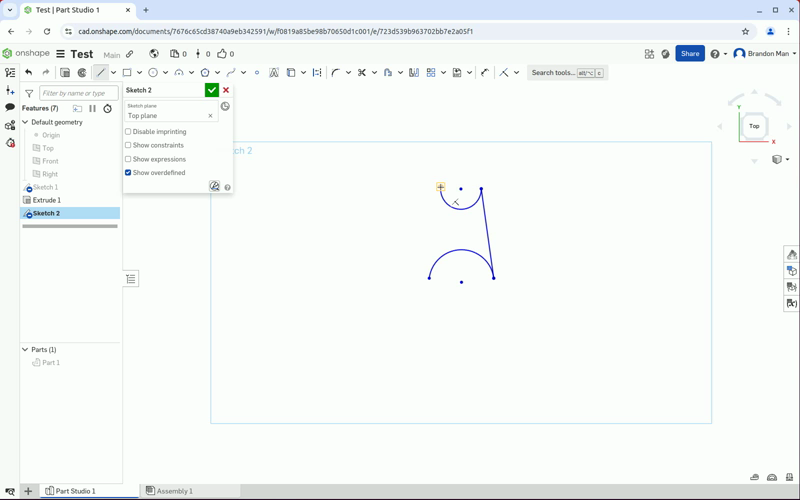
key_down(shift)
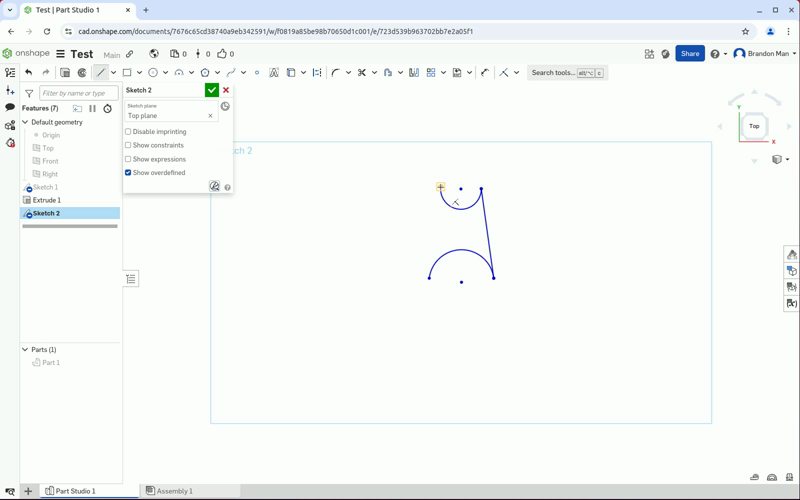
mouse_move(429, 278)
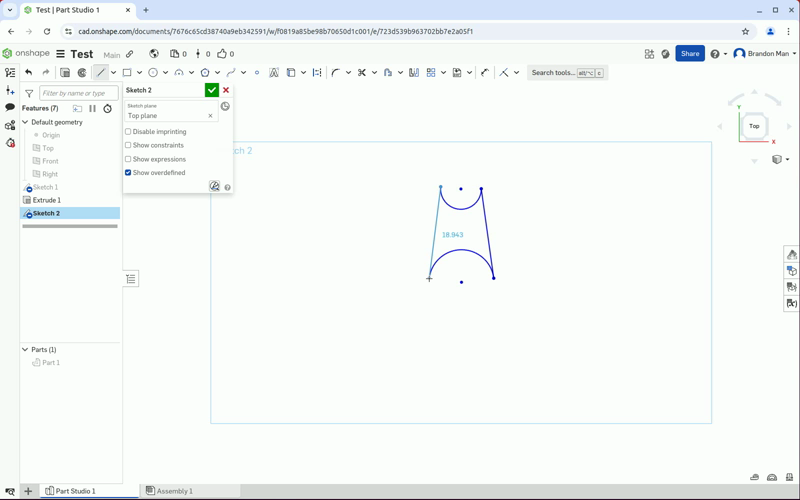
key_up(shift)
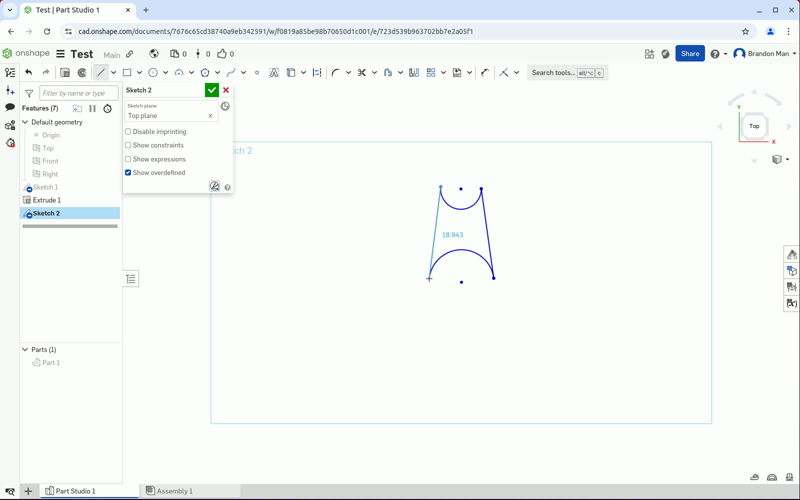
click(429, 278)
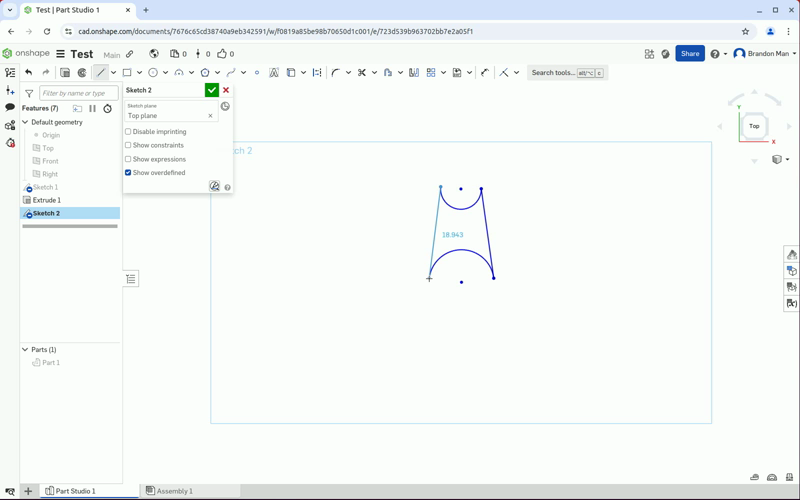
key(esc)
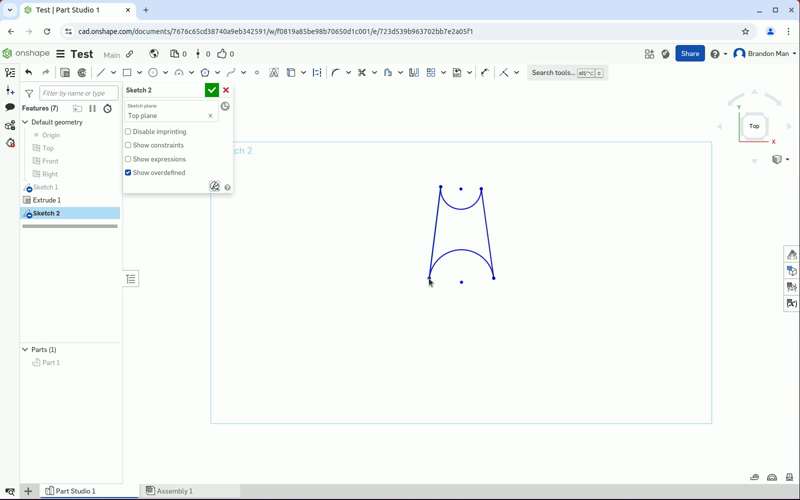
mouse_move(476, 221)
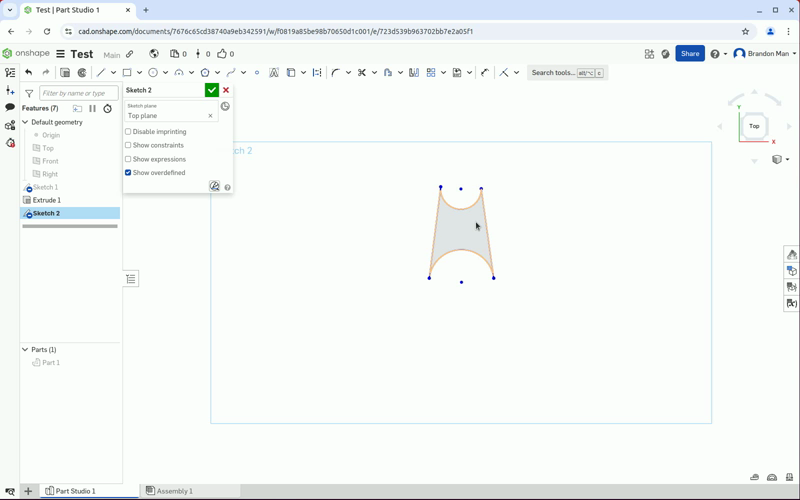
click(476, 221)
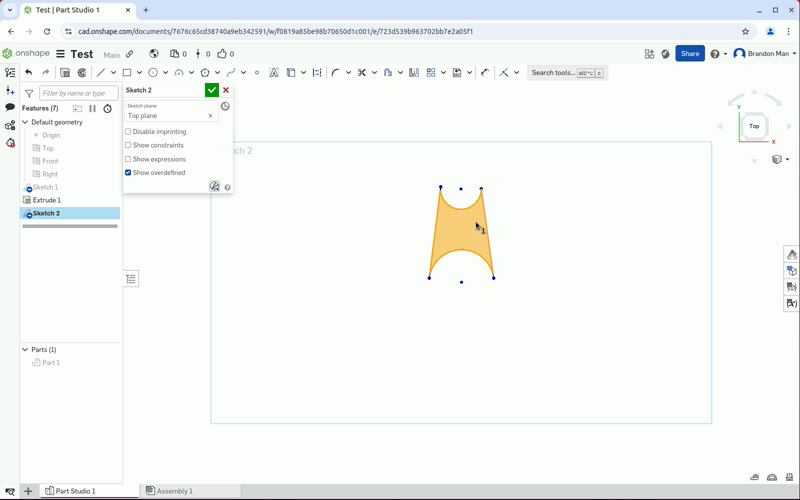
mouse_move(73, 352)
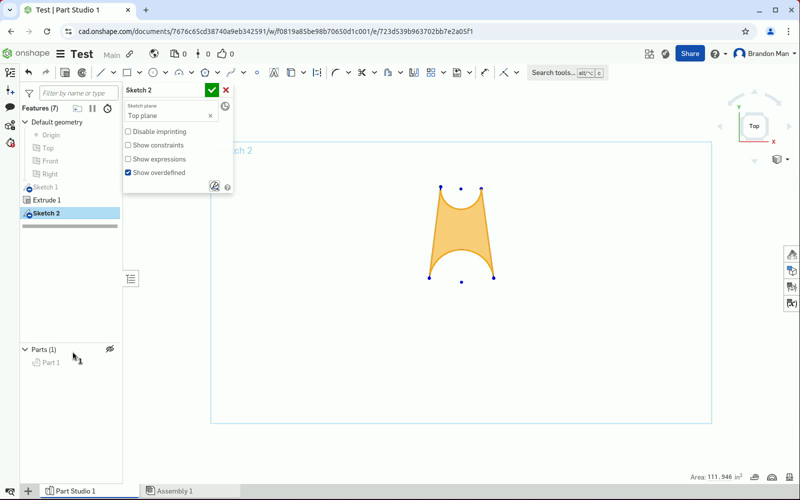
key(shift+y)
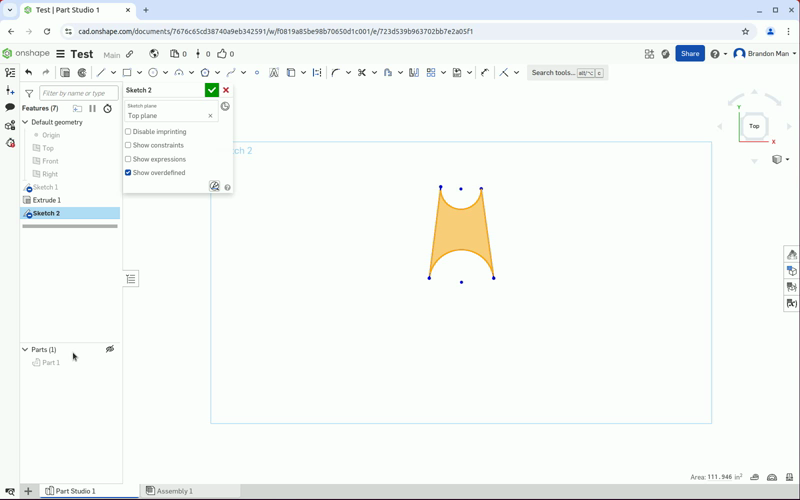
key(shift+e)
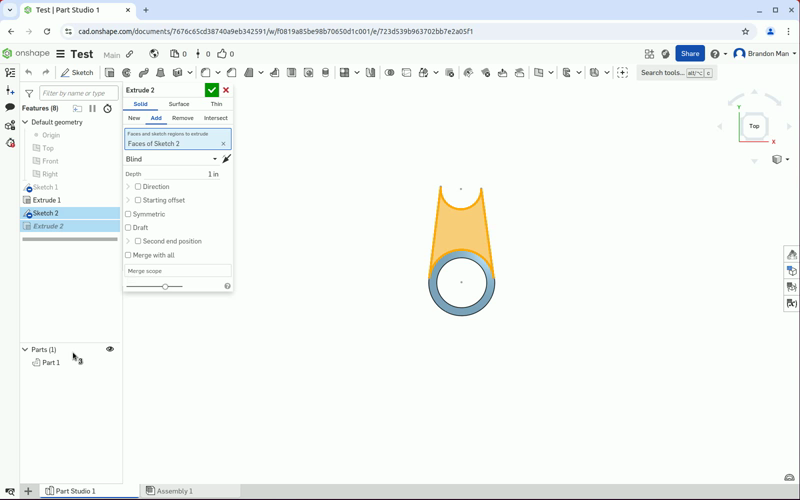
mouse_move(143, 106)
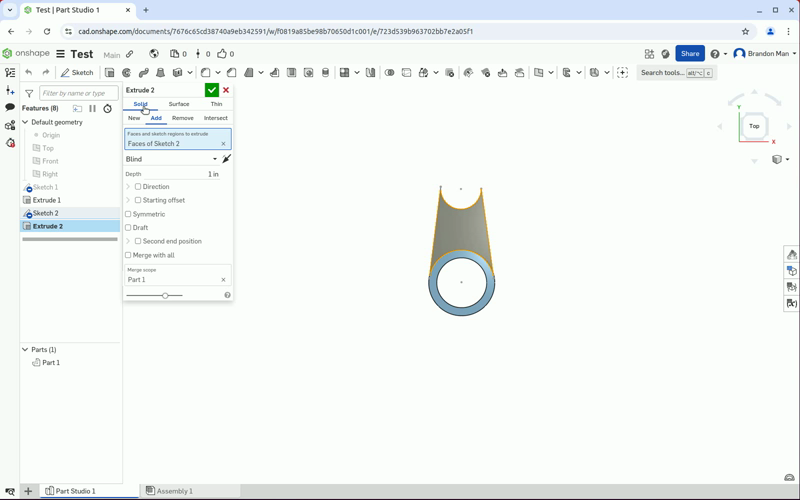
click(143, 106)
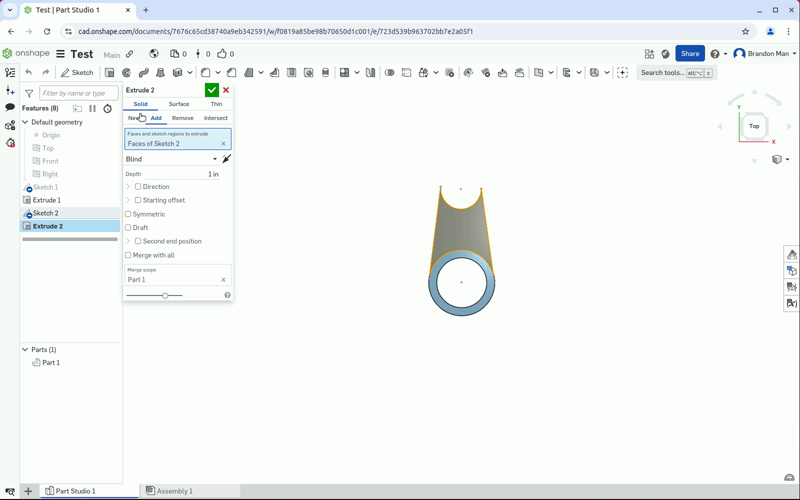
mouse_move(137, 120)
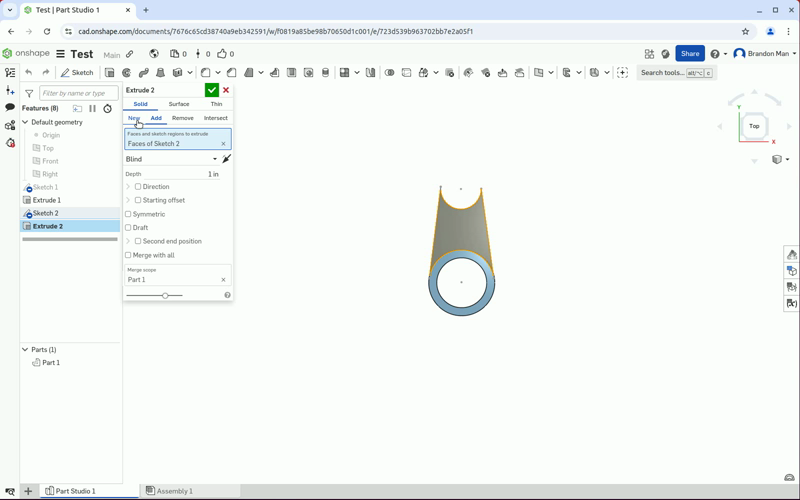
click(137, 120)
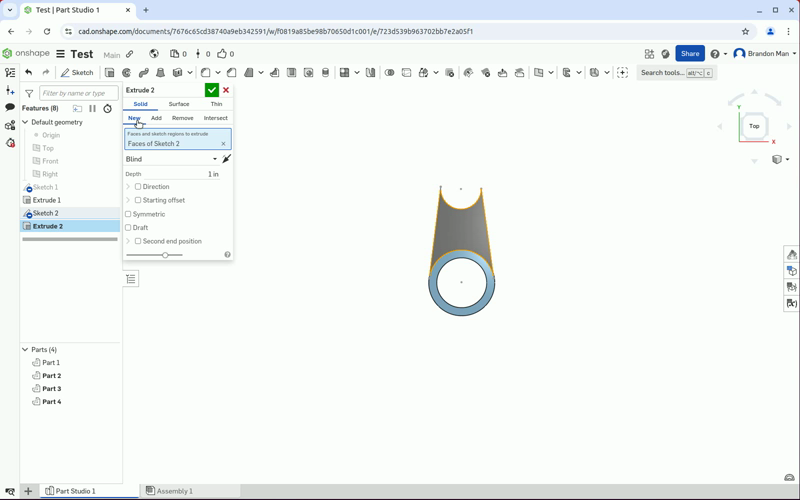
key(tab, 4)
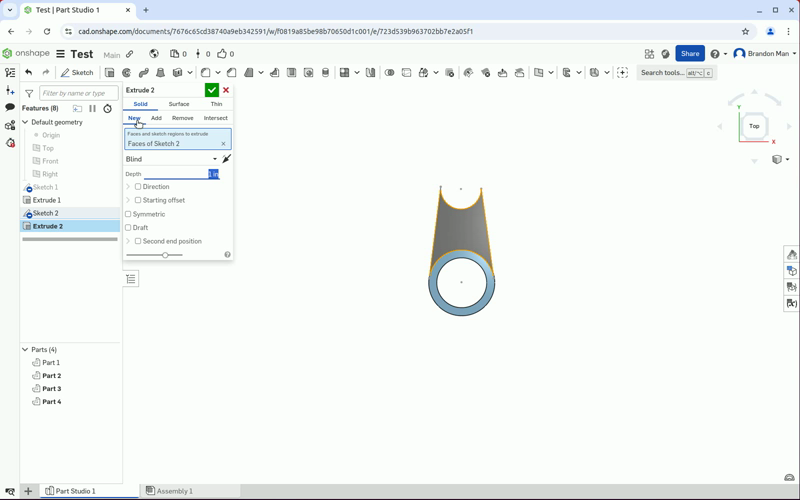
text(9.869)
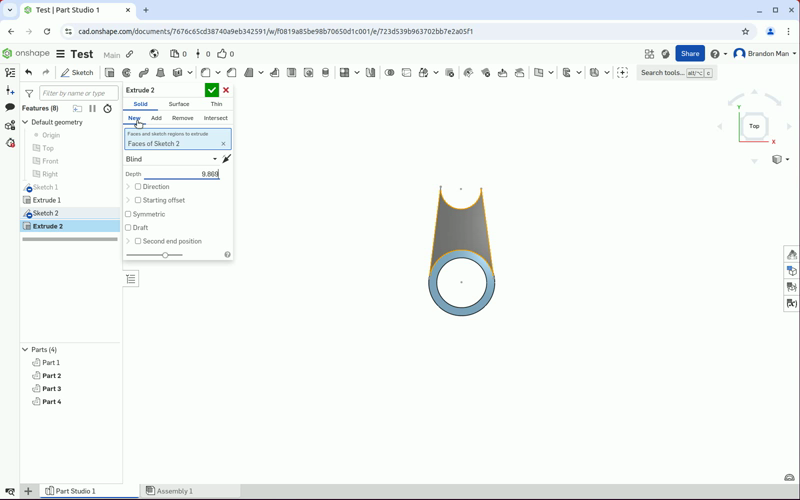
key(enter)
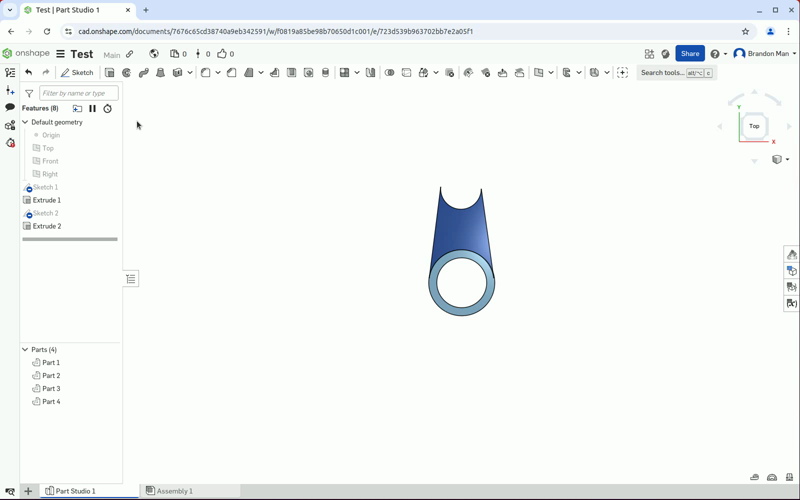
key(shift+h)
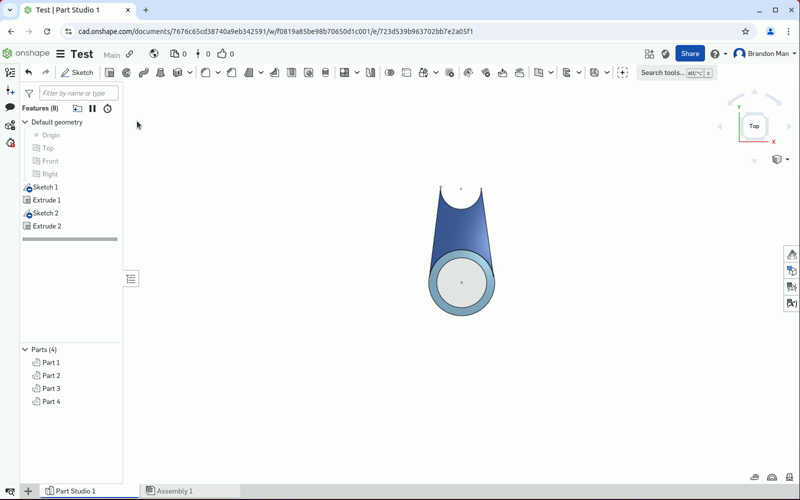
key(shift+h)
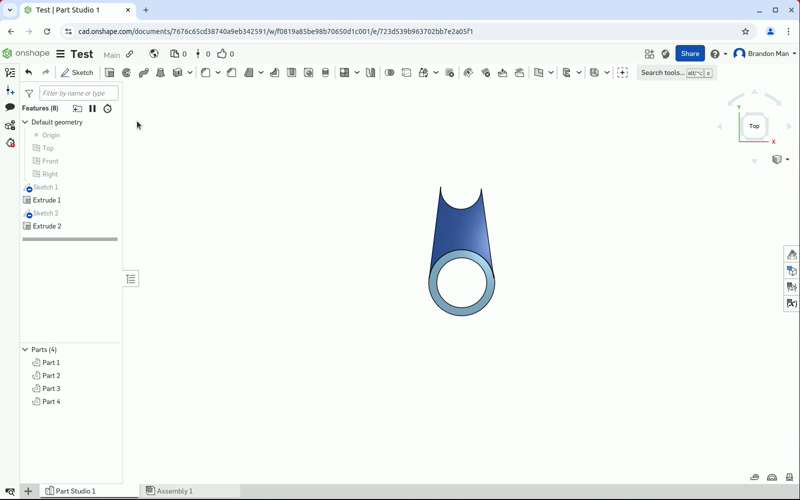
mouse_move(73, 189)
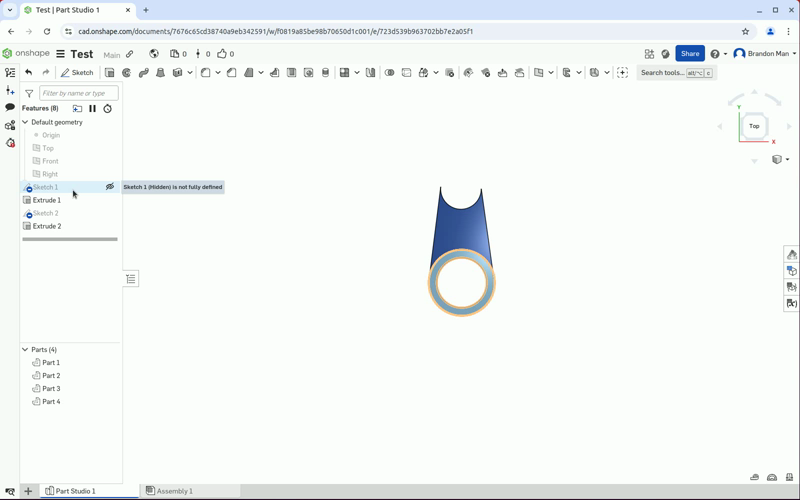
click(73, 189)
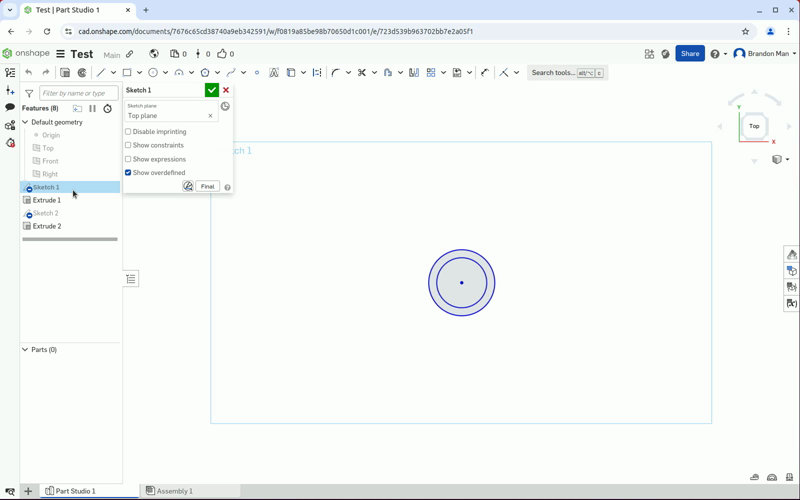
mouse_move(229, 92)
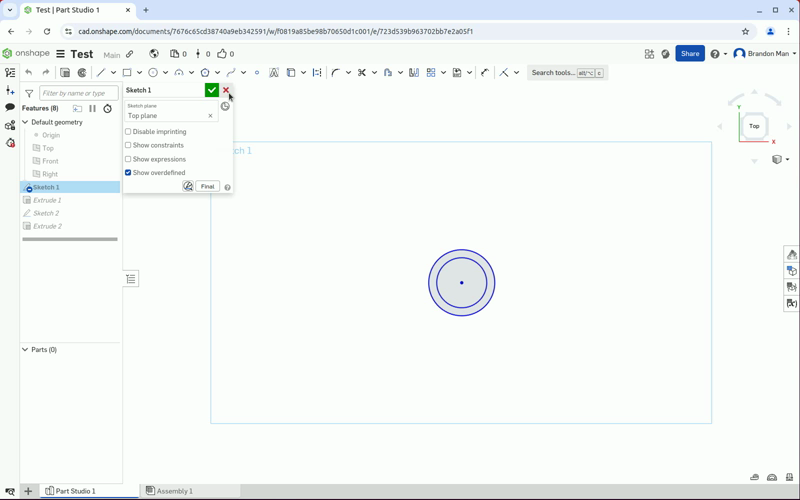
click(229, 92)
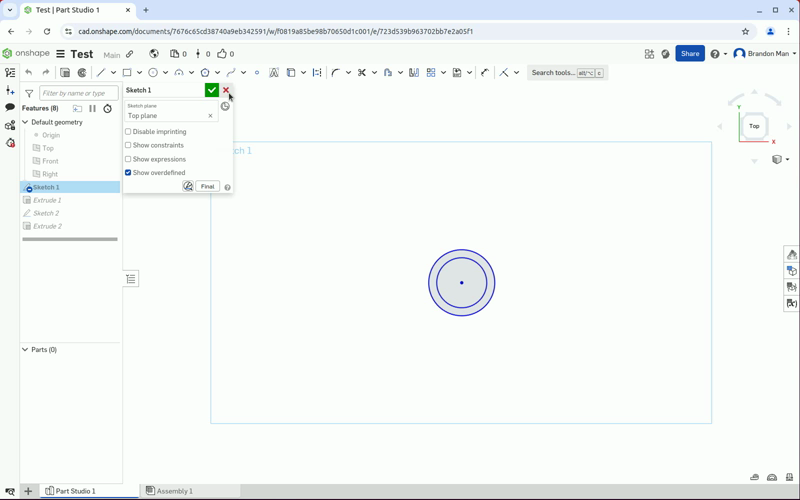
key(shift+s)
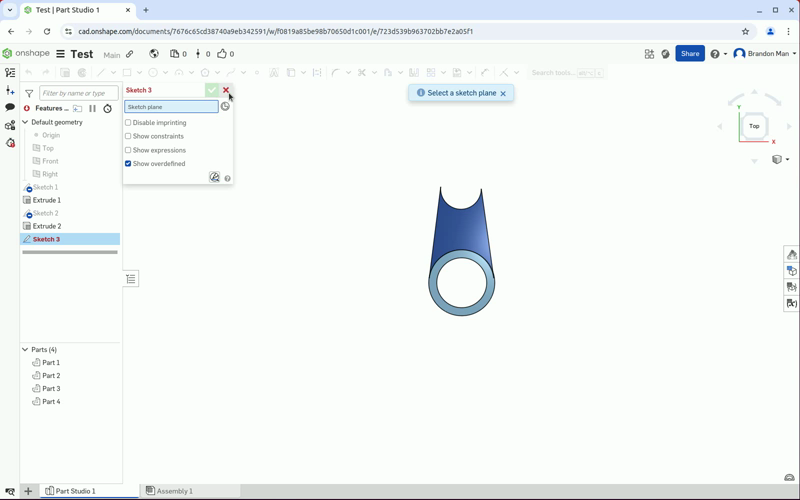
mouse_move(73, 150)
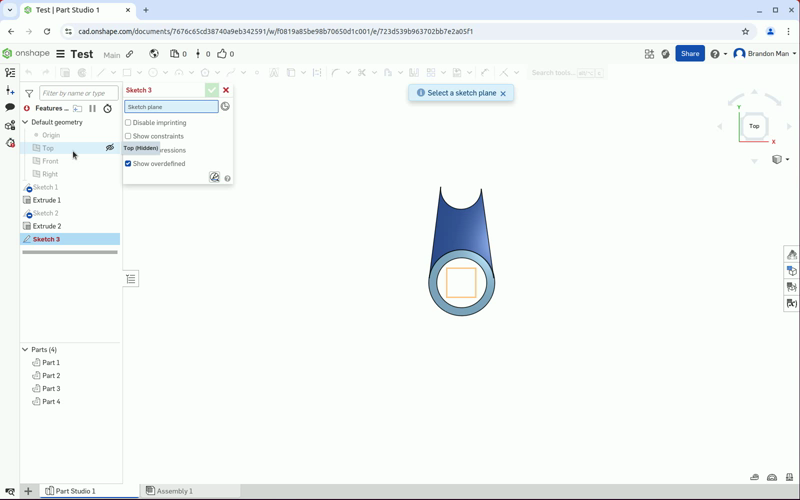
click(73, 150)
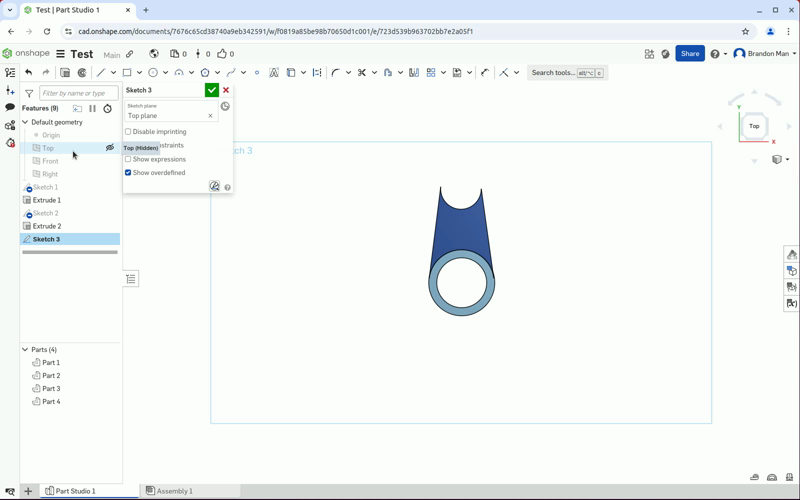
mouse_move(73, 352)
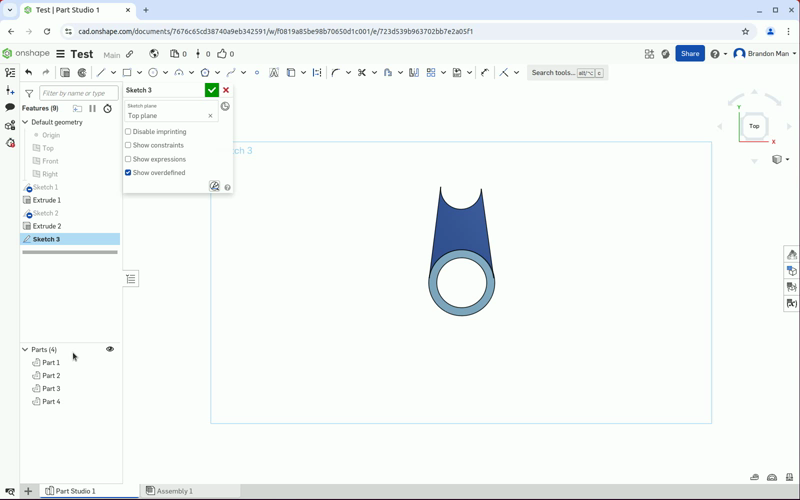
key(y)
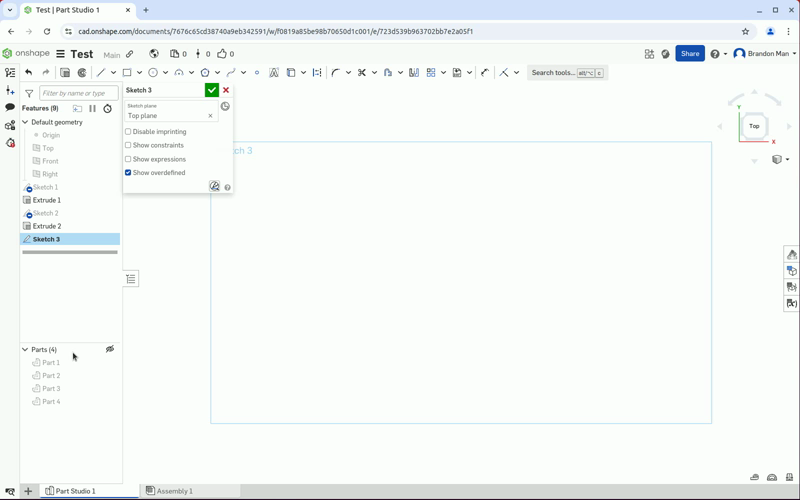
key(c)
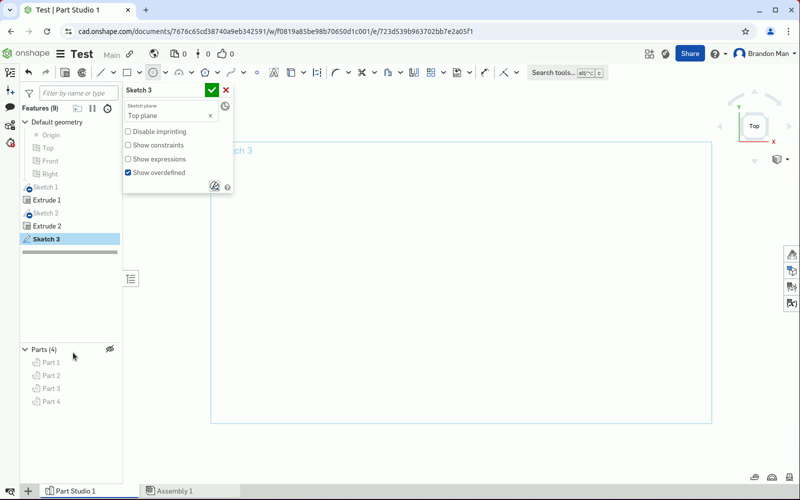
key_down(shift)
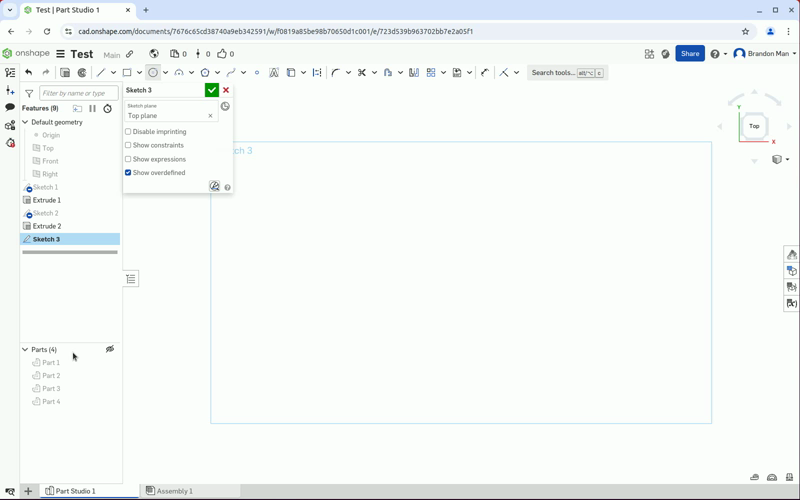
mouse_move(461, 190)
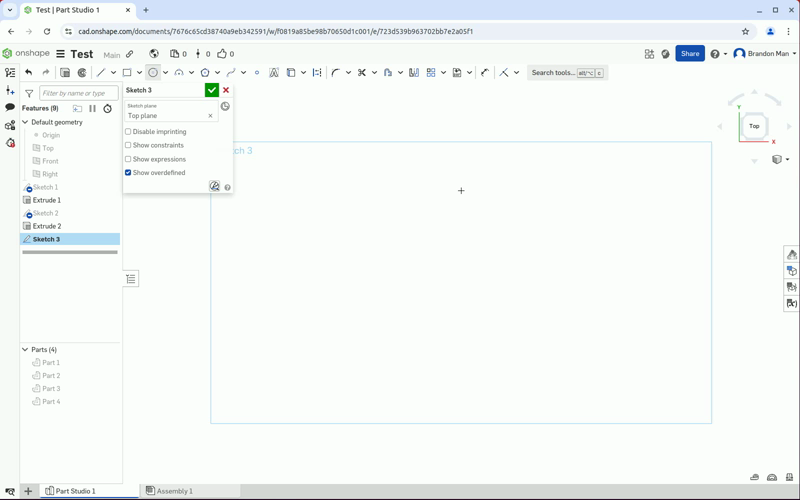
click(461, 190)
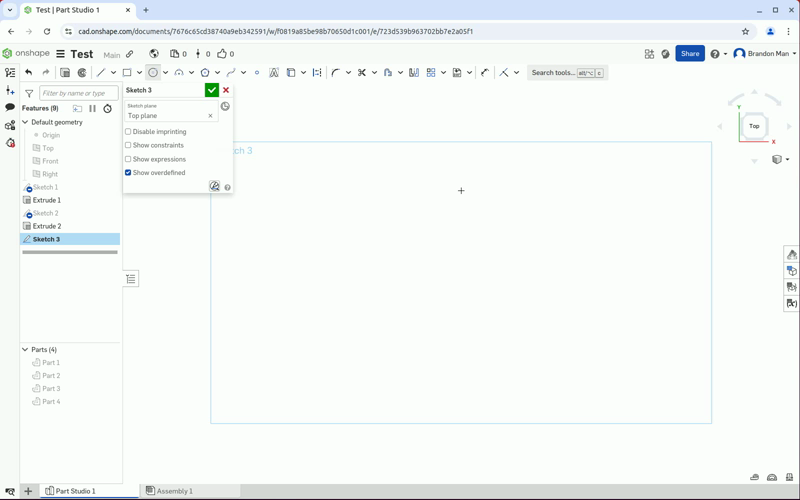
key_up(shift)
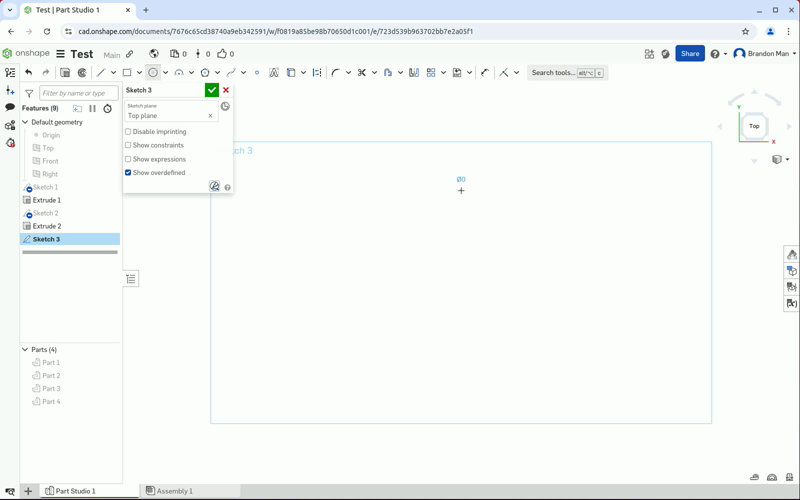
mouse_move(481, 190)
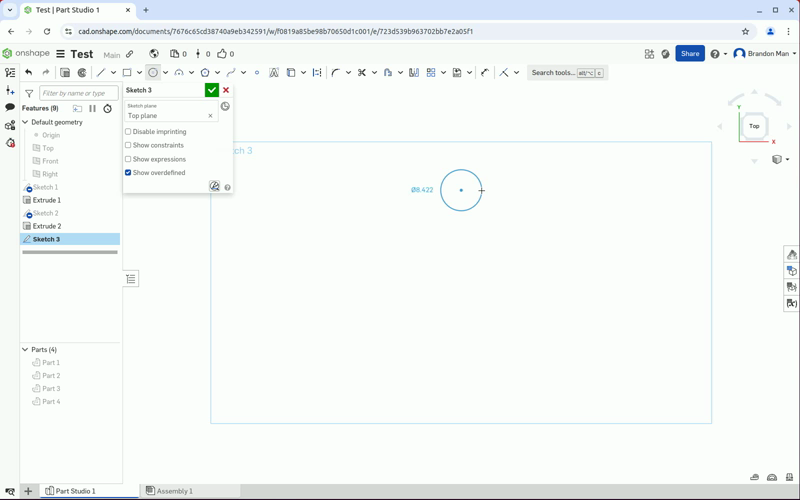
click(481, 190)
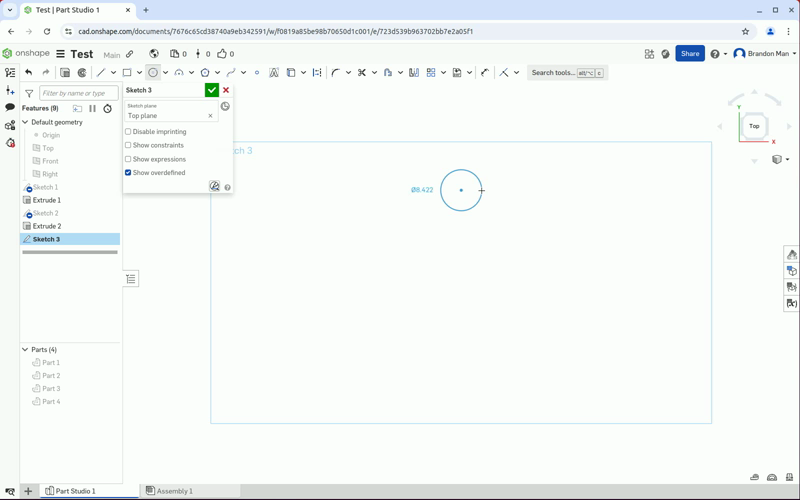
key(esc)
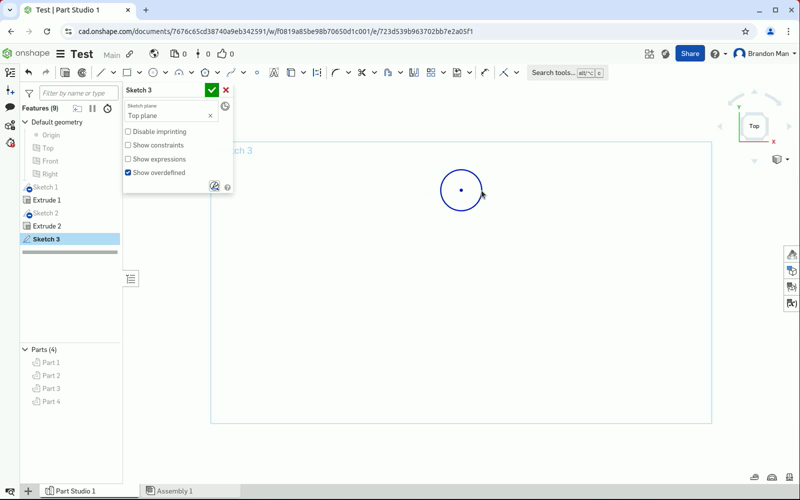
key(c)
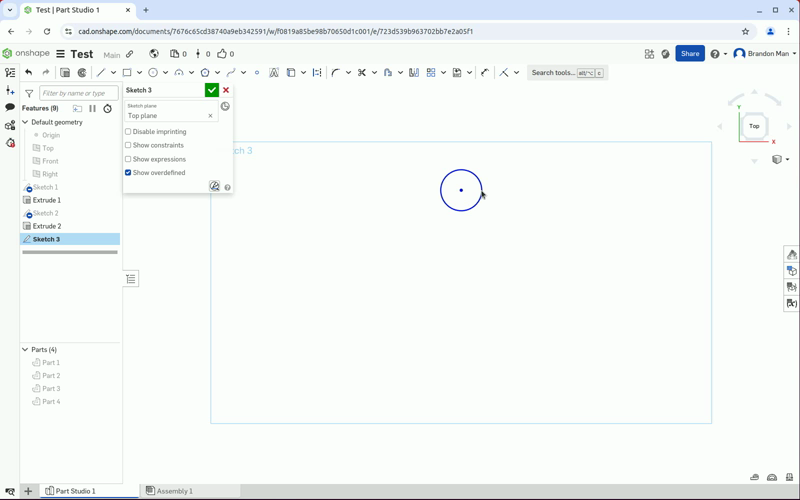
key_down(shift)
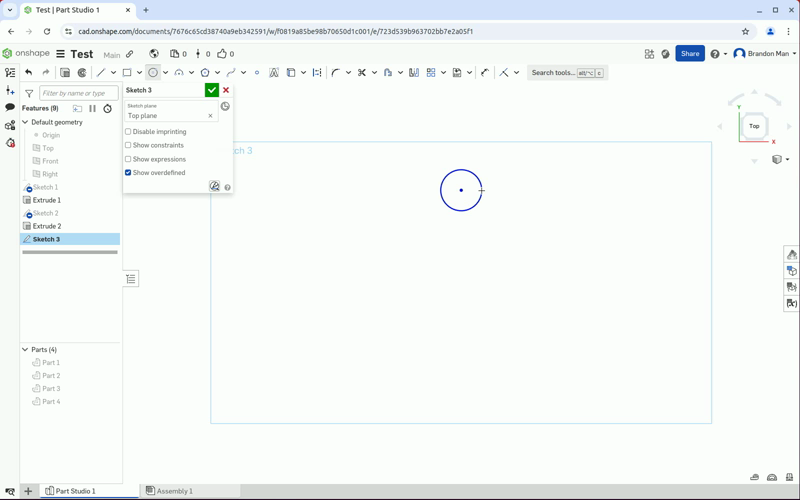
mouse_move(461, 190)
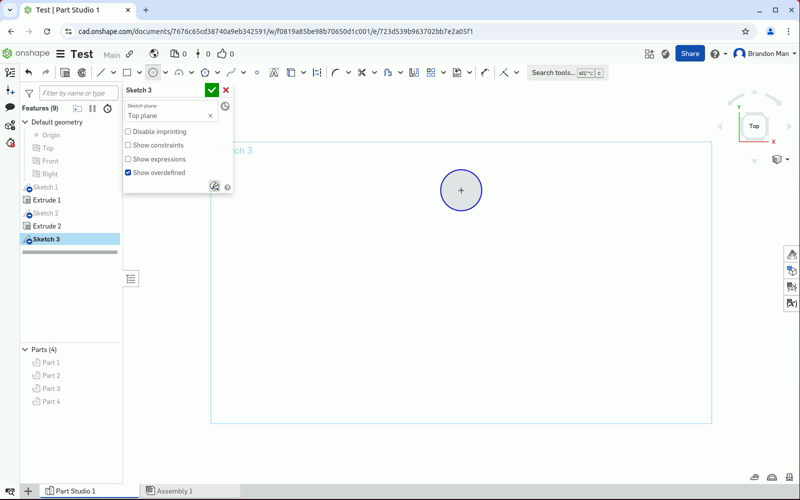
click(461, 190)
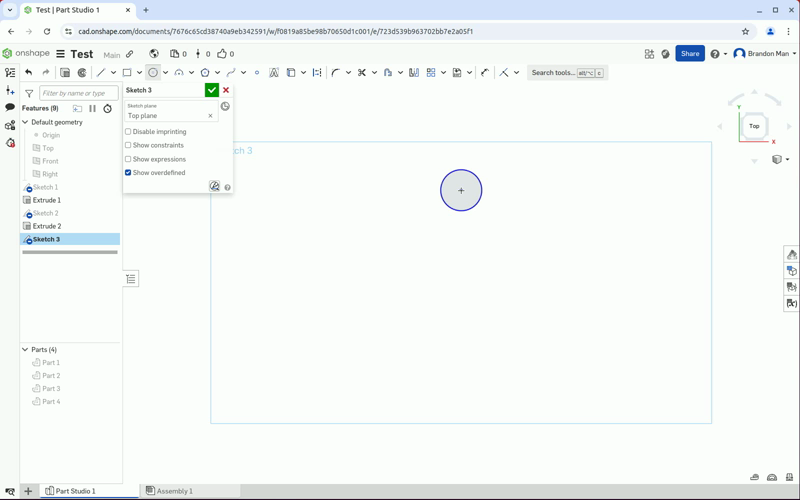
key_up(shift)
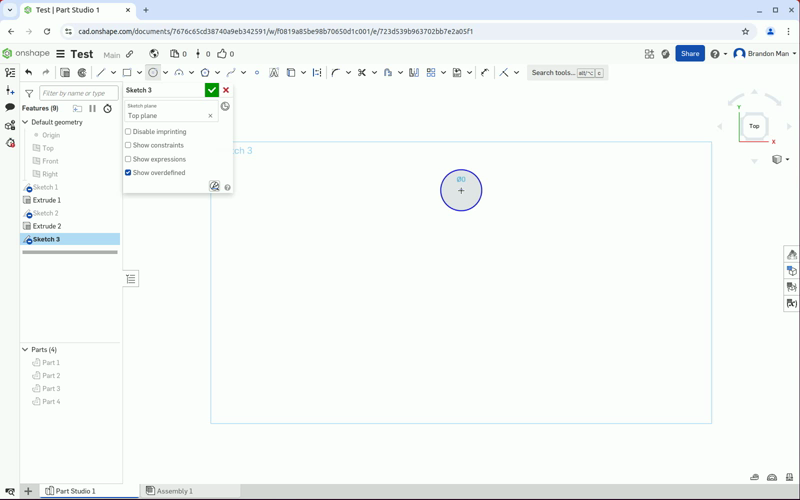
mouse_move(473, 190)
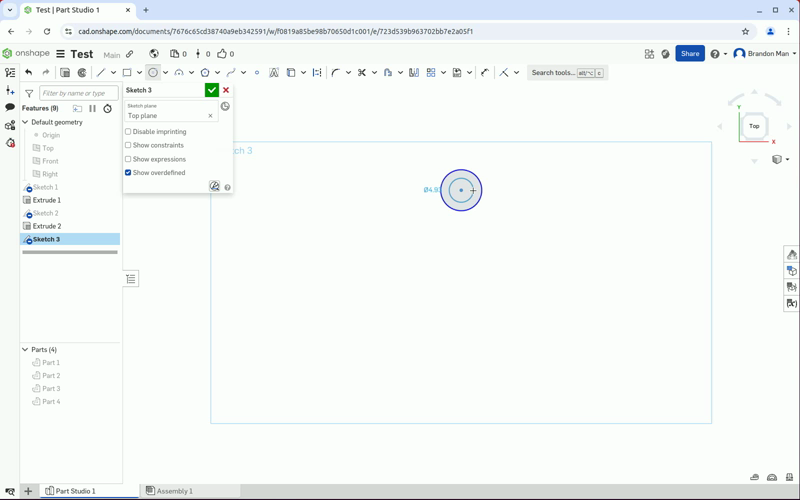
click(473, 190)
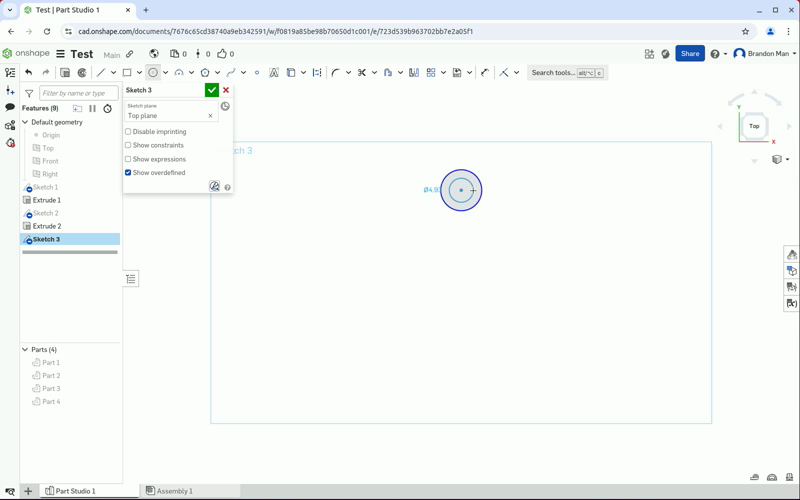
key(esc)
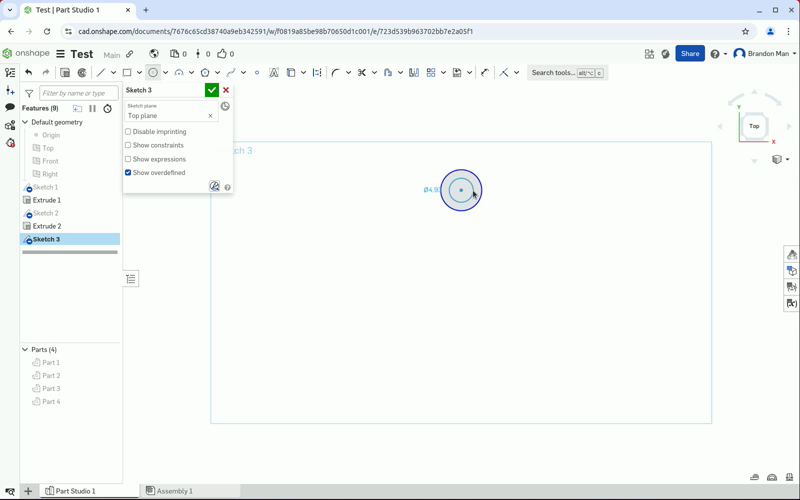
mouse_move(461, 173)
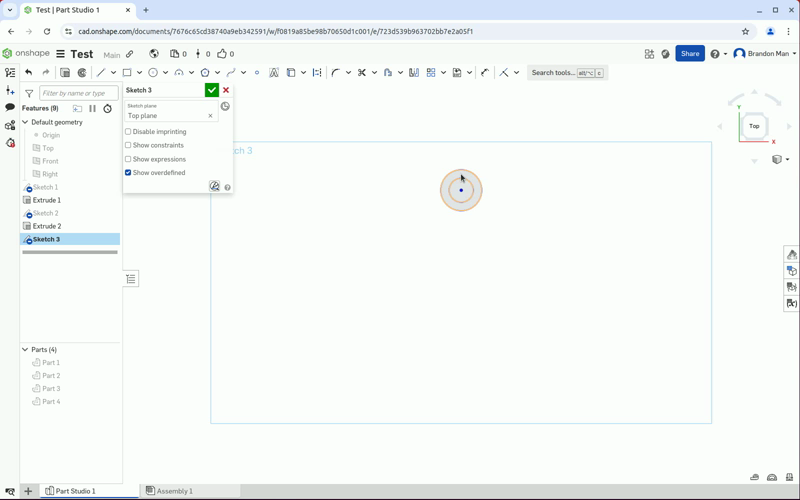
scroll(6)
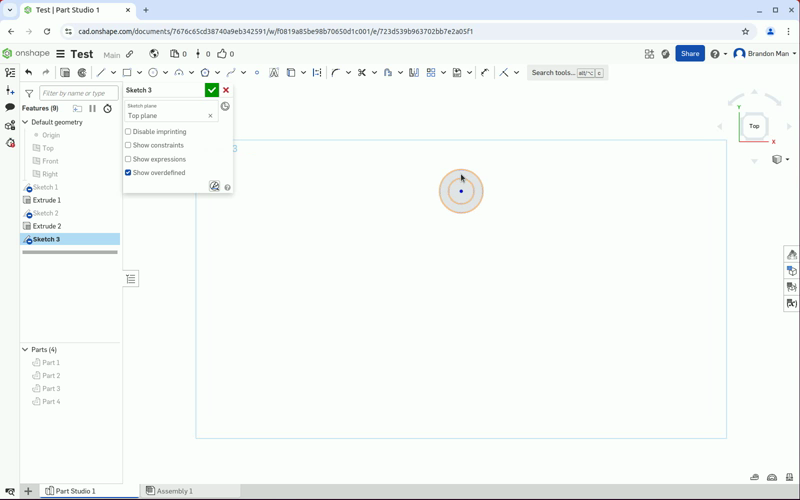
scroll(6)
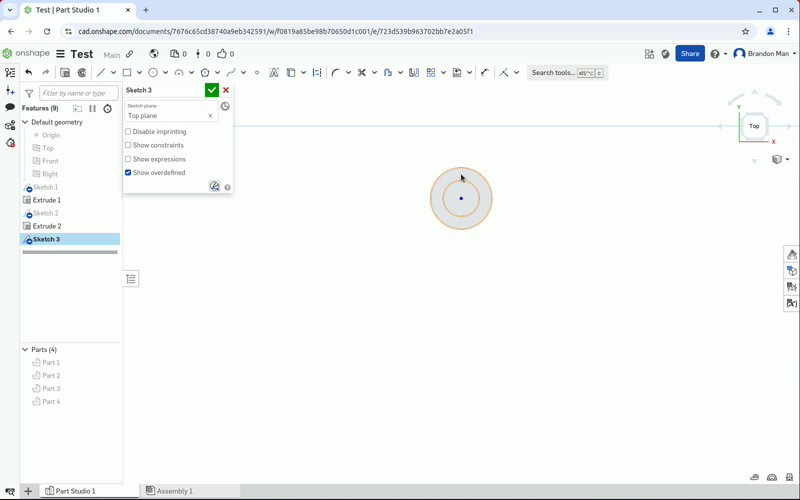
scroll(6)
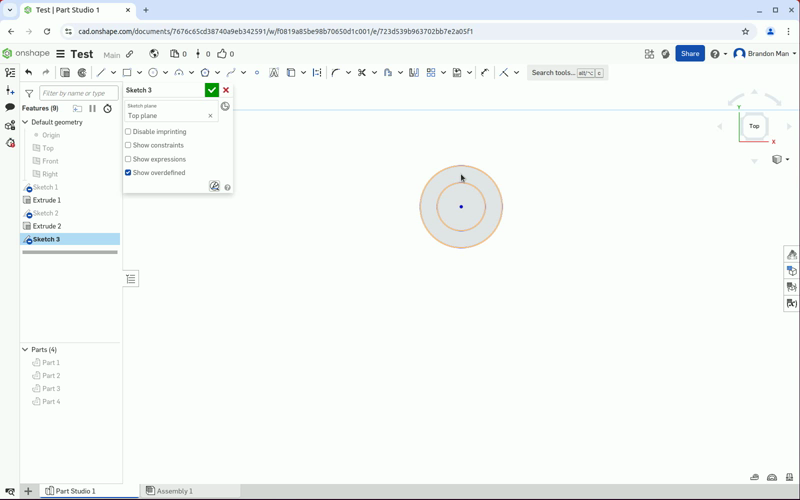
scroll(6)
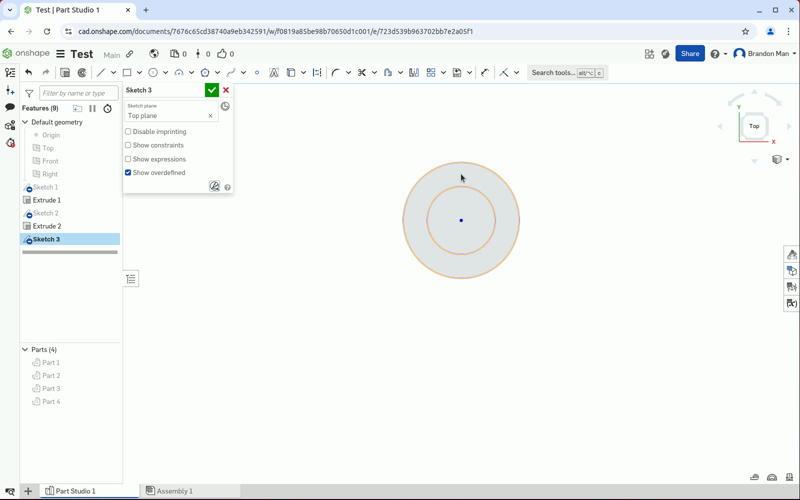
scroll(6)
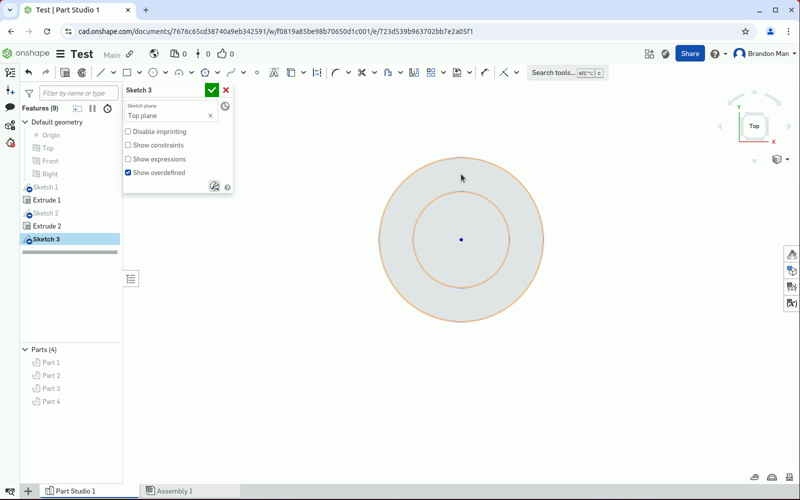
scroll(6)
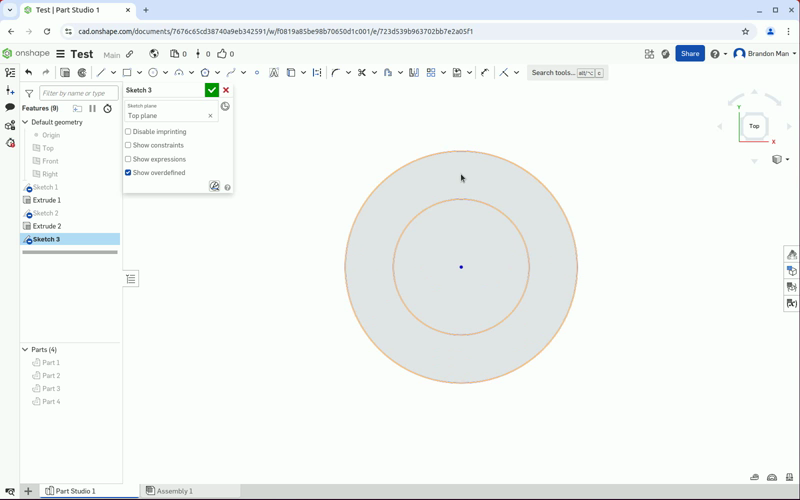
scroll(6)
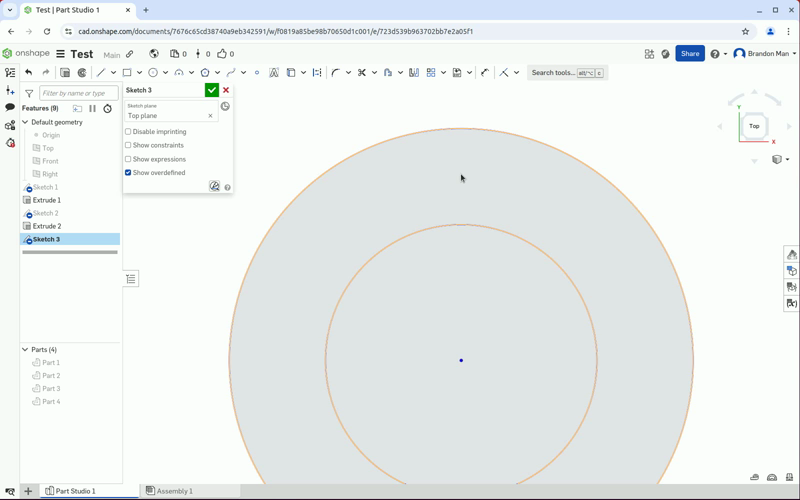
click(461, 173)
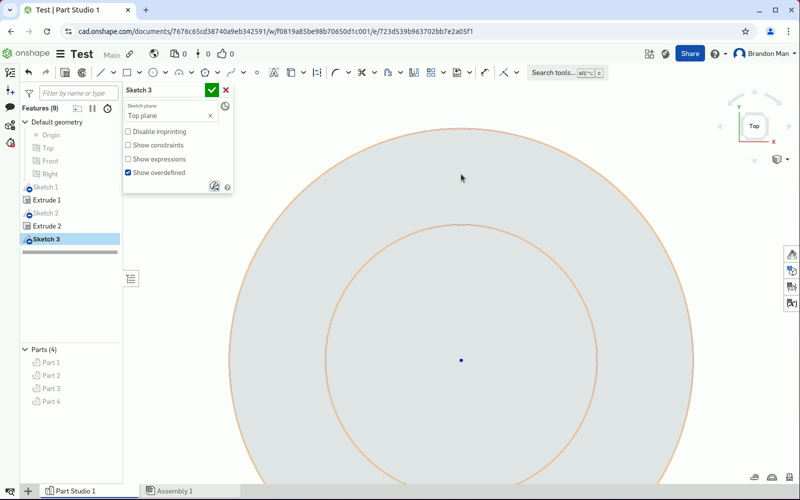
scroll(-6)
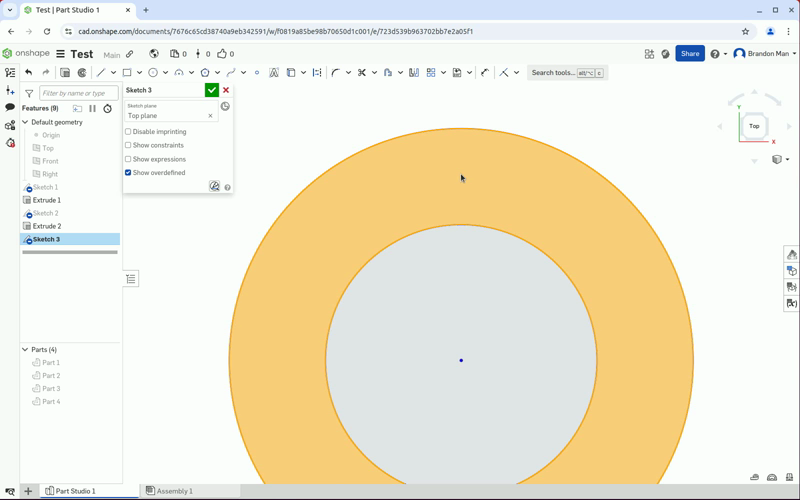
scroll(-6)
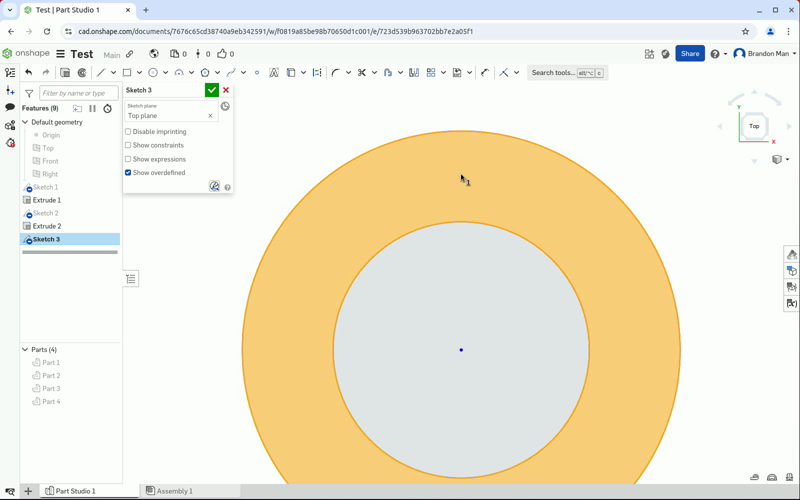
scroll(-6)
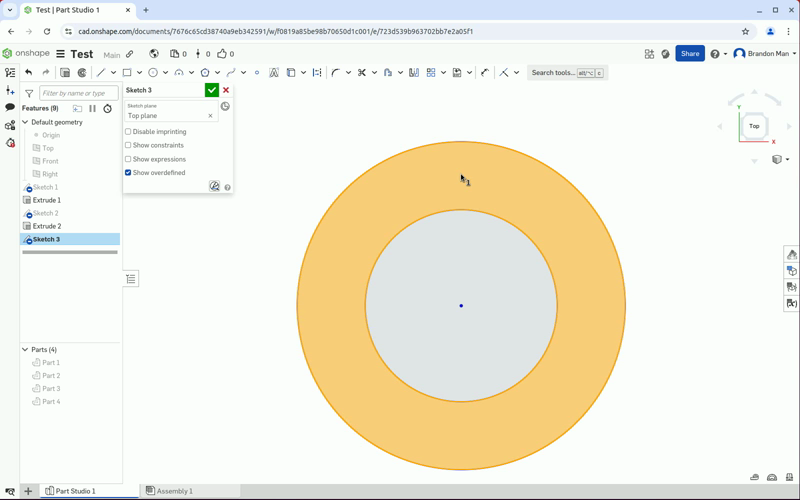
scroll(-6)
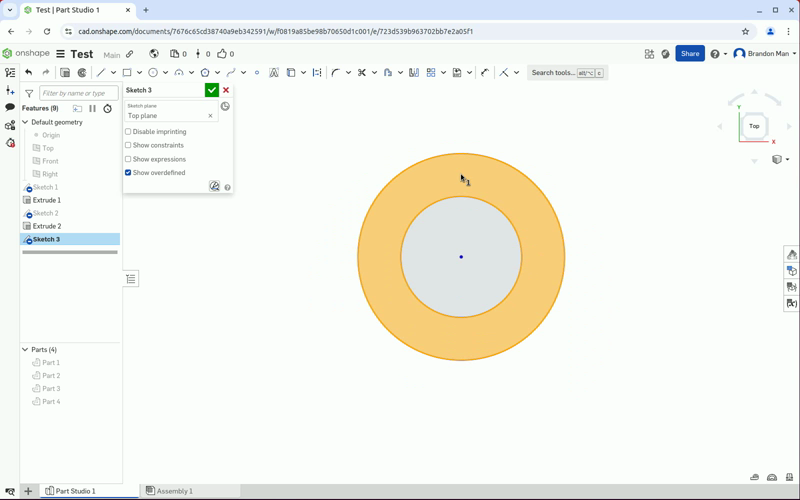
scroll(-6)
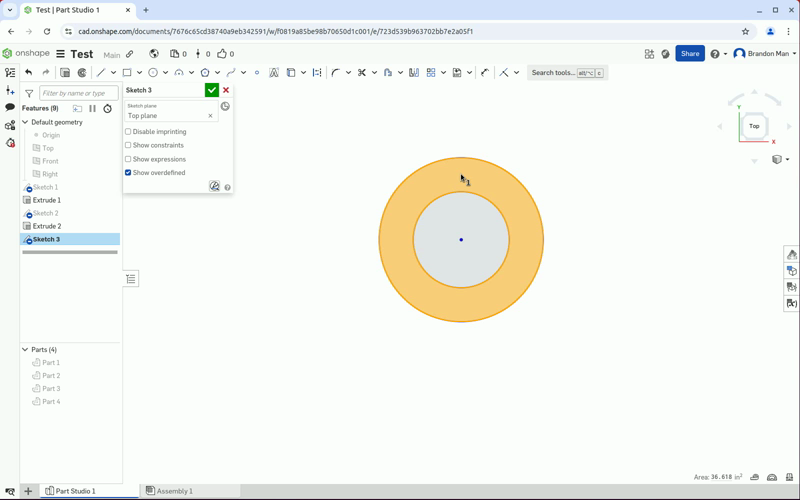
scroll(-6)
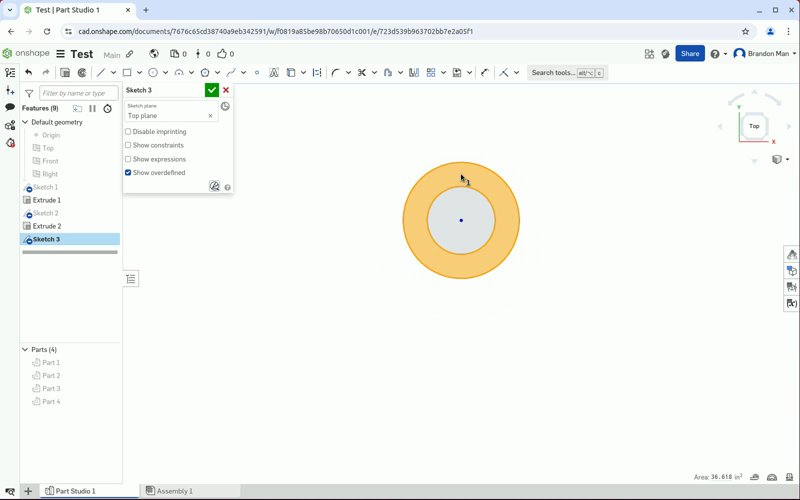
scroll(-6)
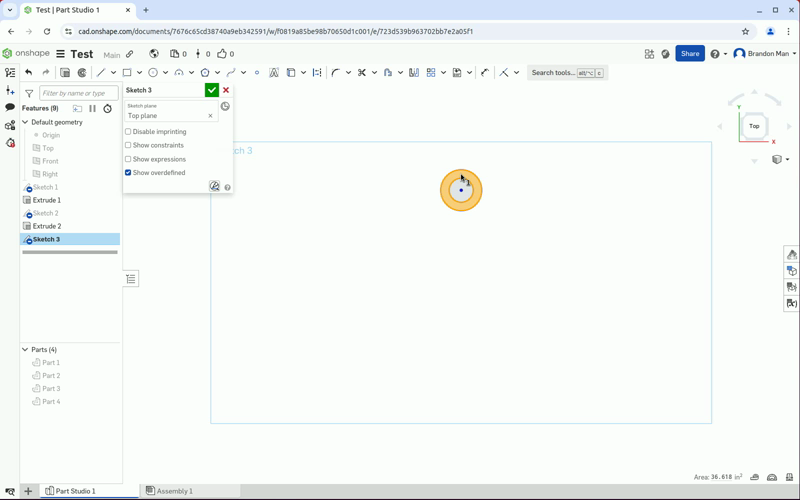
mouse_move(73, 352)
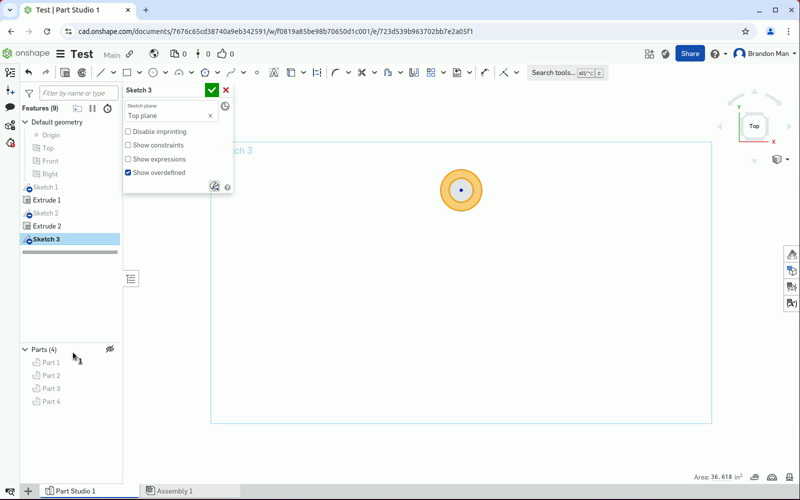
key(shift+y)
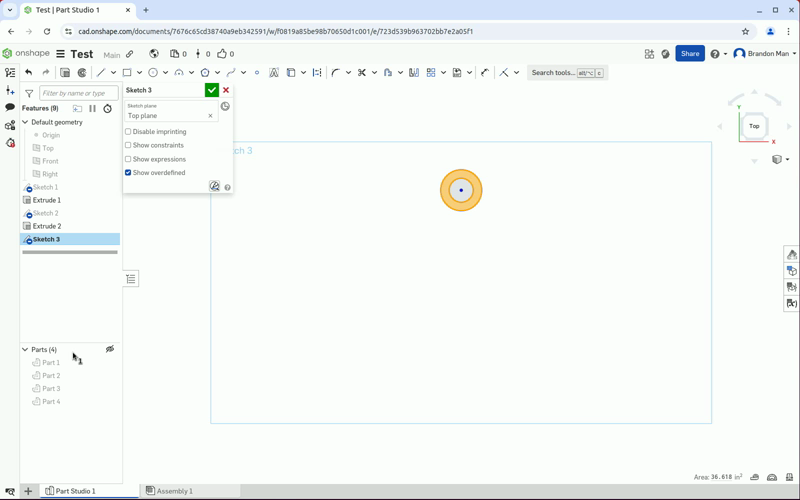
key(shift+e)
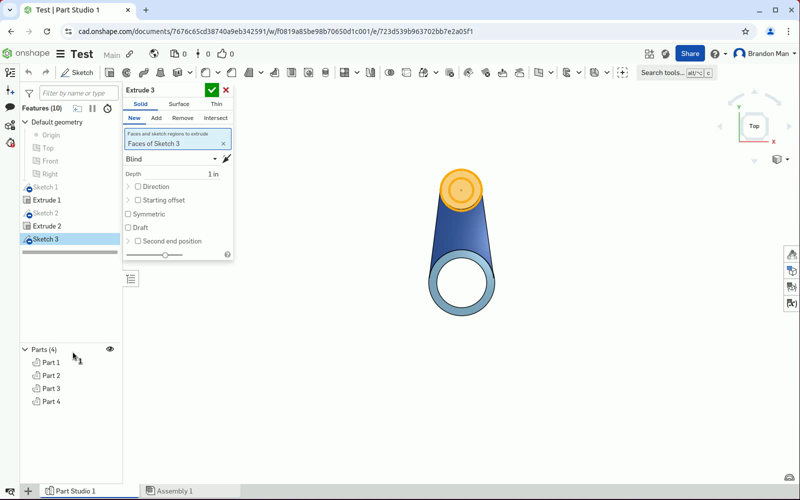
mouse_move(143, 106)
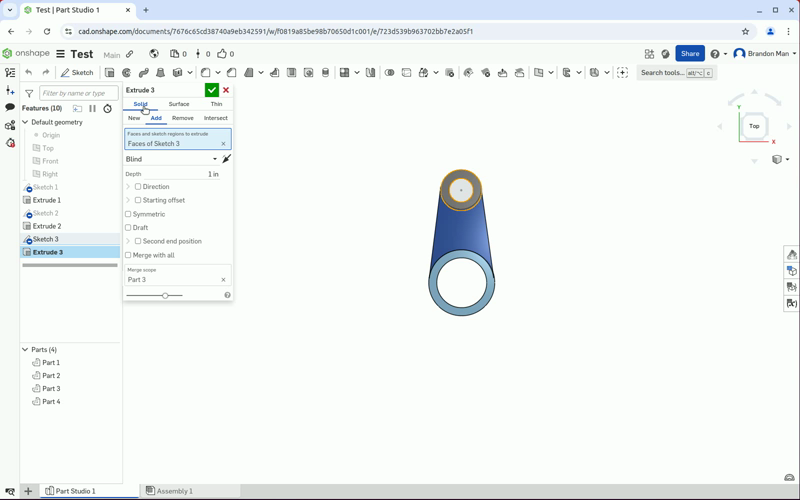
click(143, 106)
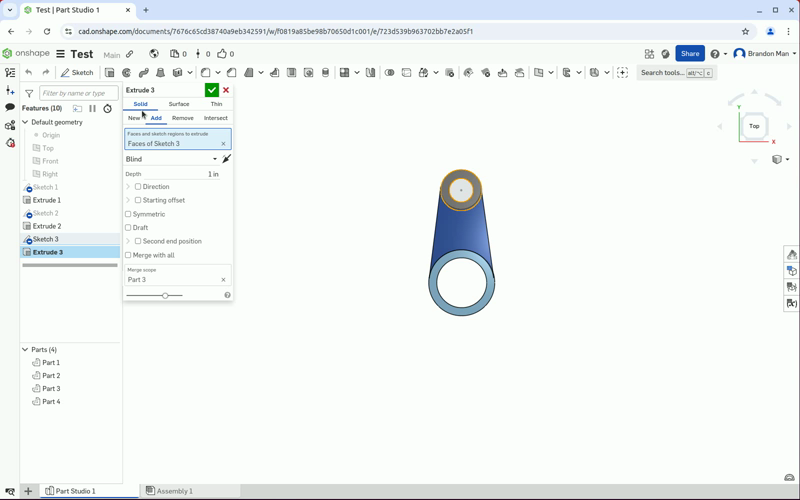
mouse_move(137, 120)
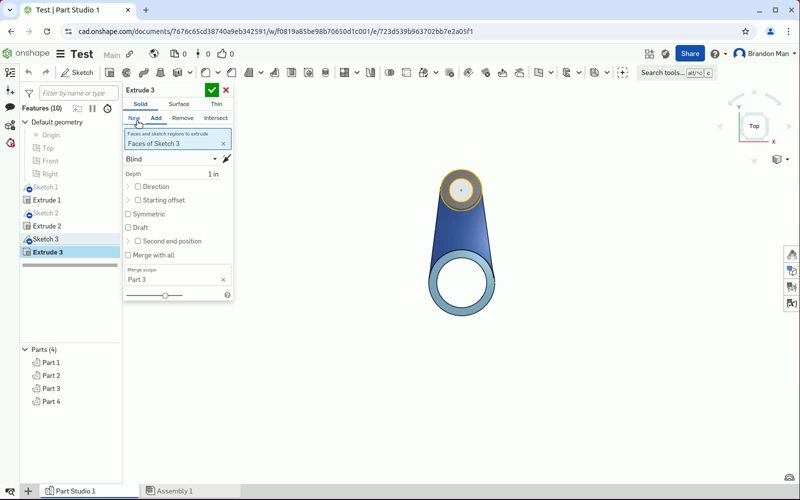
click(137, 120)
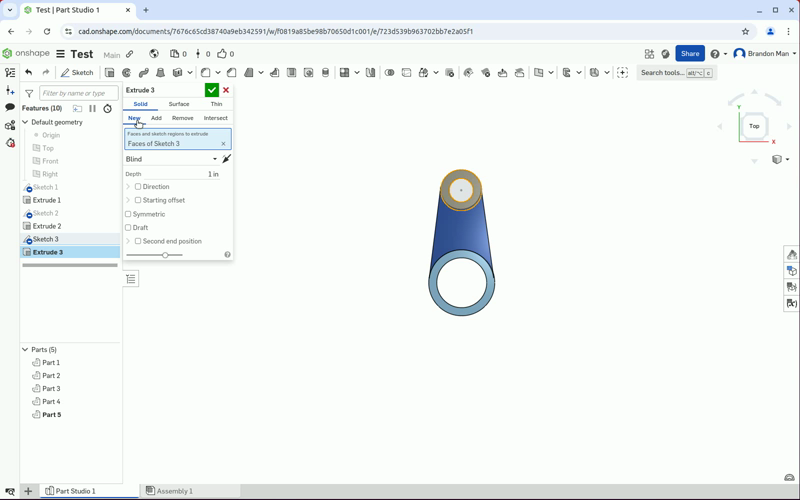
key(tab, 4)
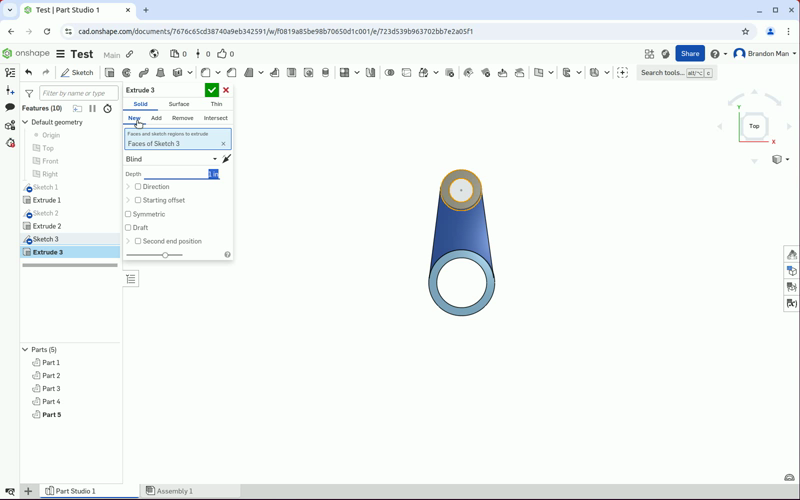
text(9.869)
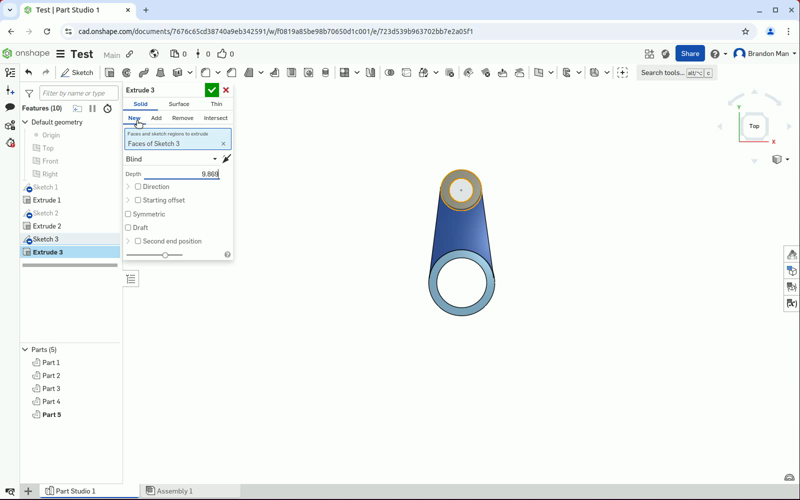
key(enter)
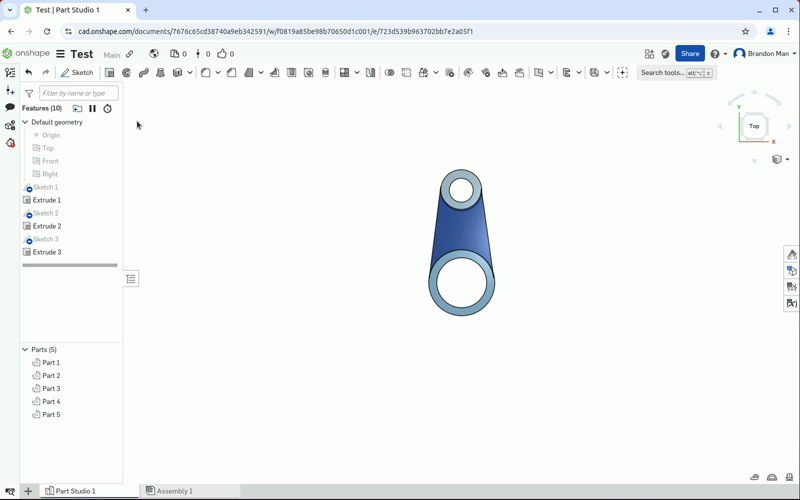
key(shift+h)
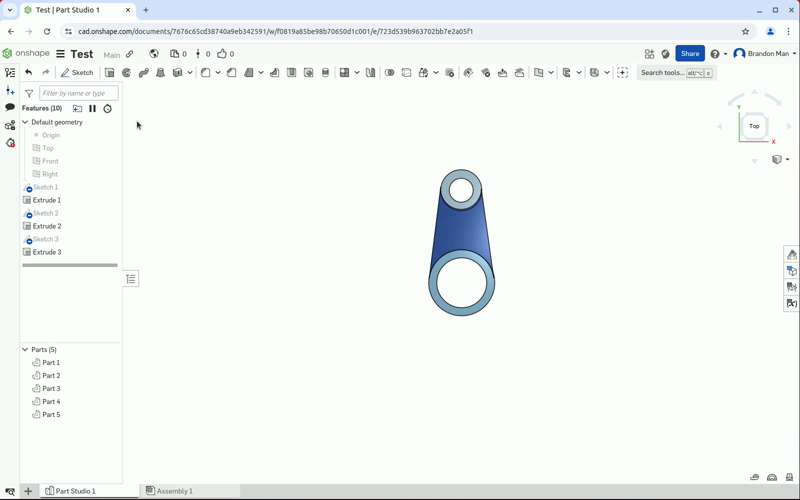
key(shift+h)
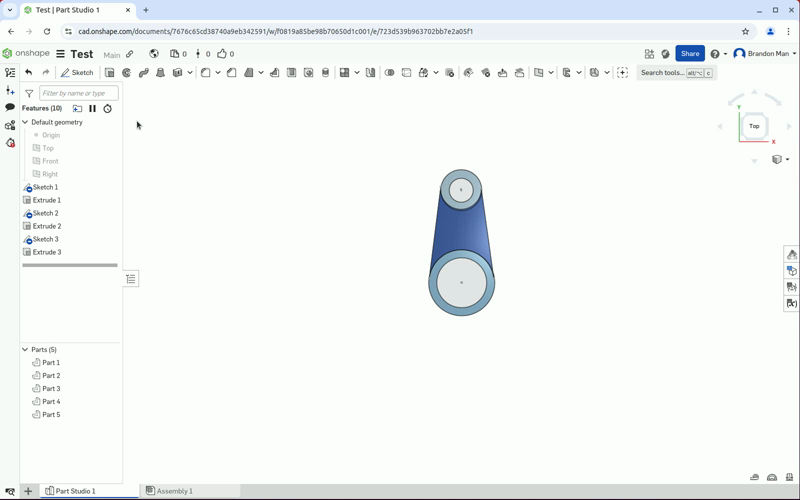
key(shift+7)
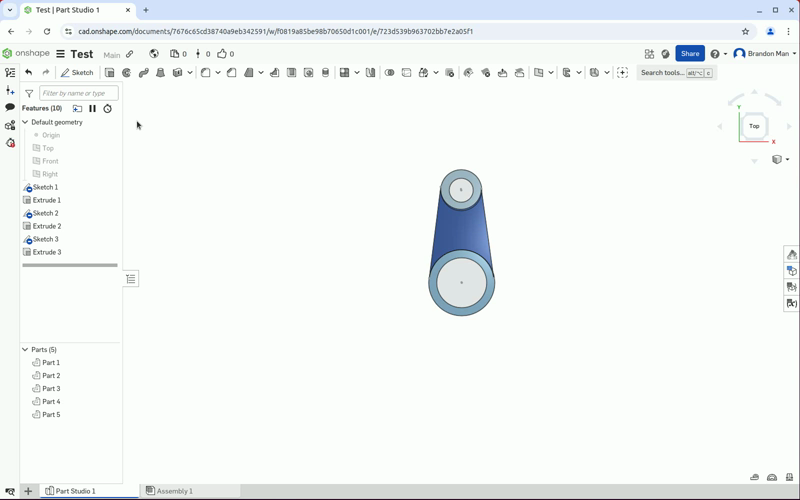
key(up, 3)
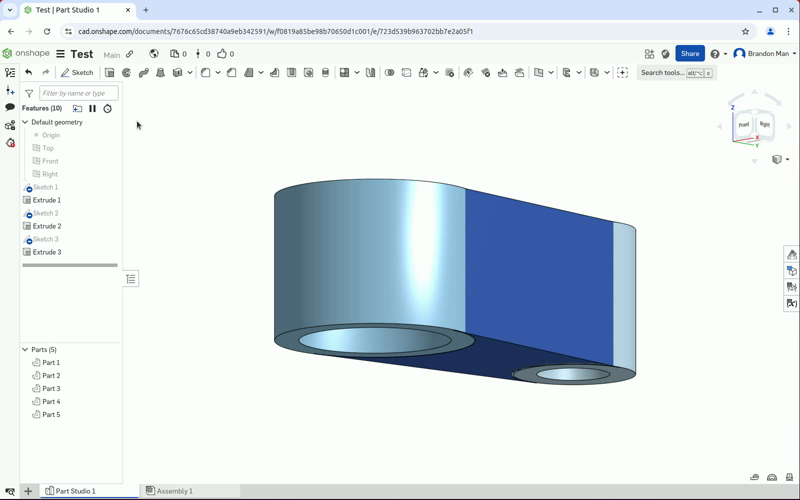
key(left, 3)
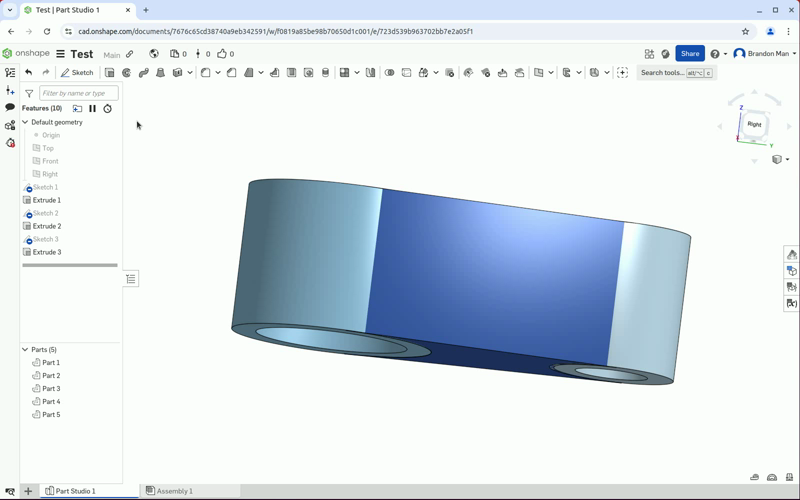
key(right, 3)
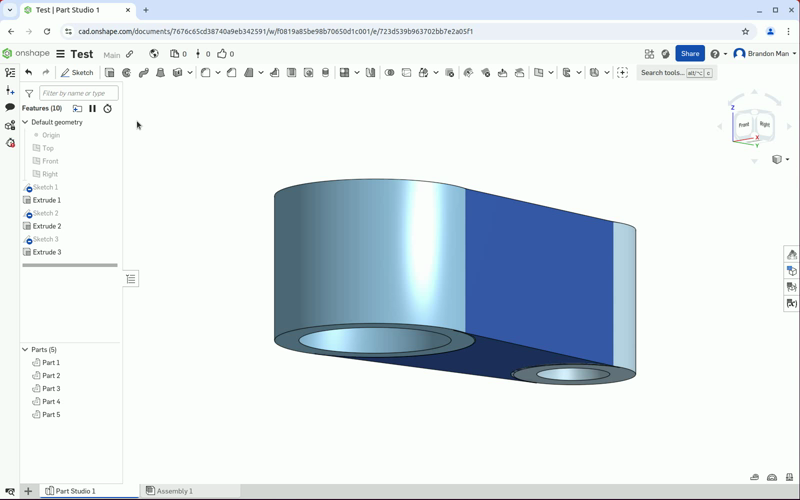
key(down, 3)
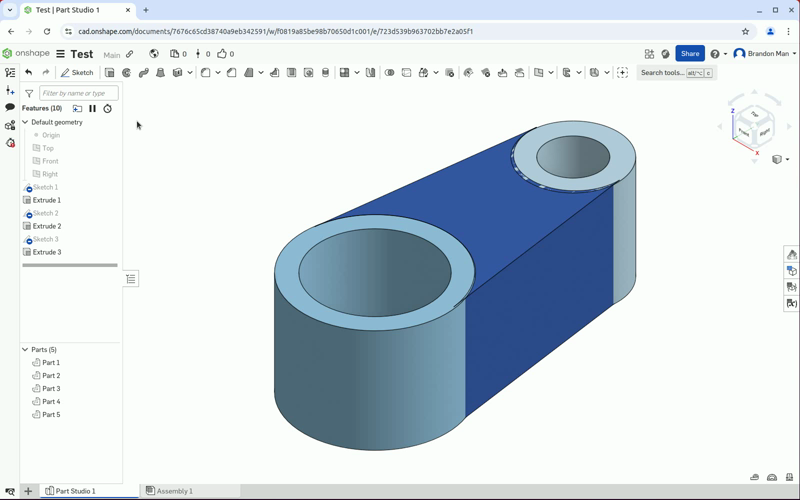
mouse_move(73, 189)
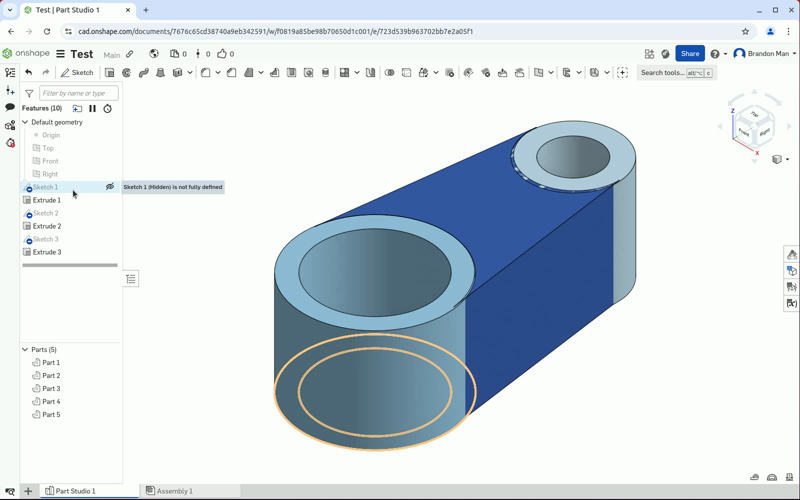
click(73, 189)